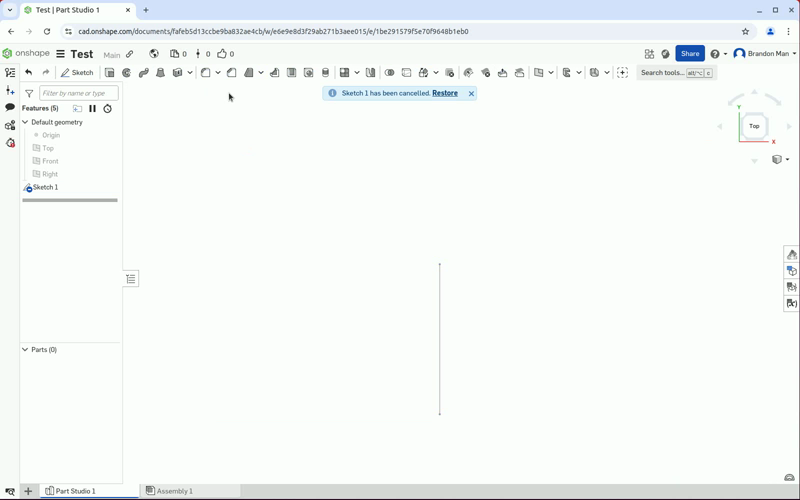
key(shift+h)
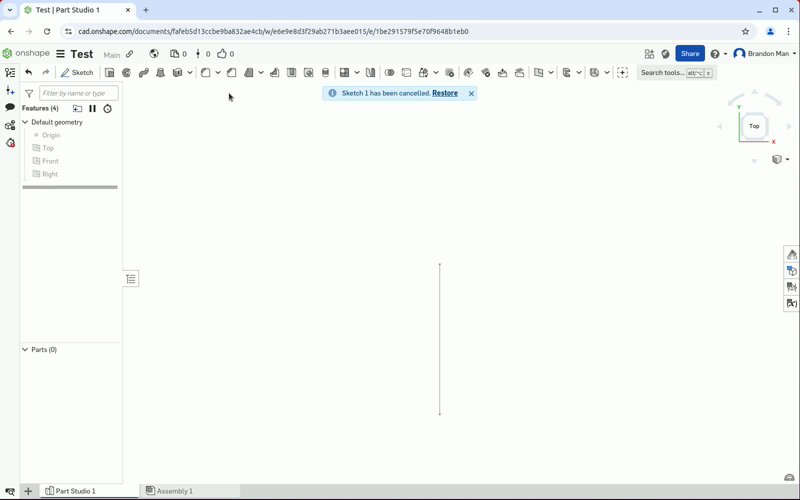
mouse_move(73, 352)
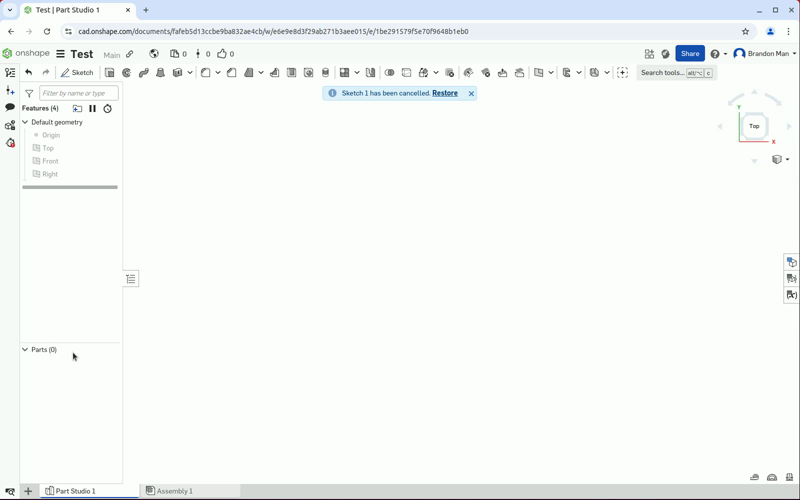
key(y)
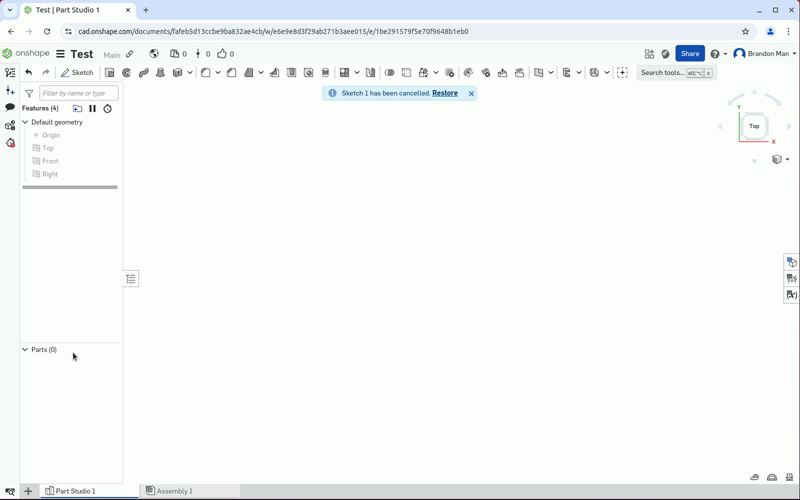
key(shift+p)
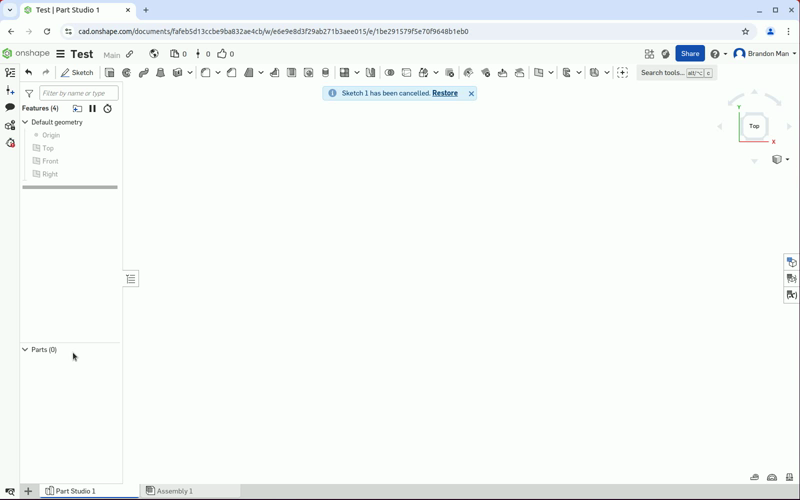
key(space)
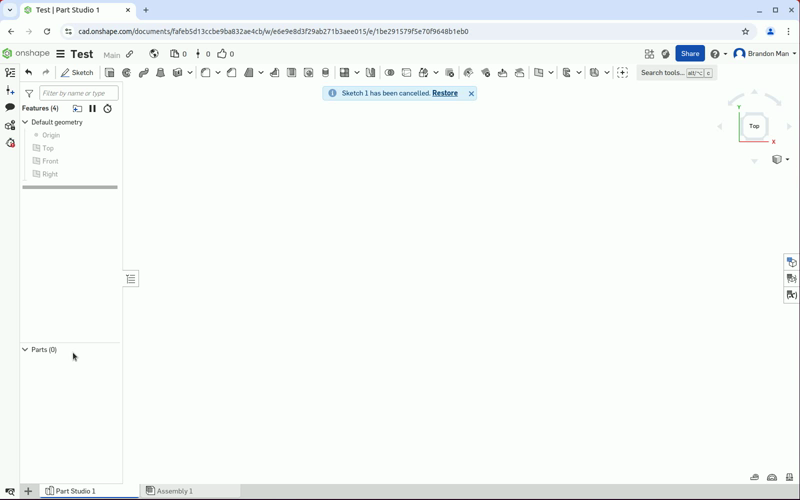
key_down(shift)
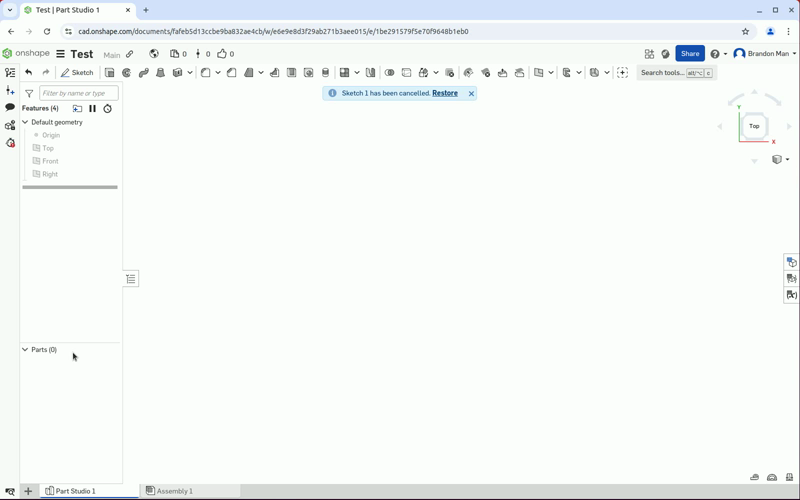
key(up)
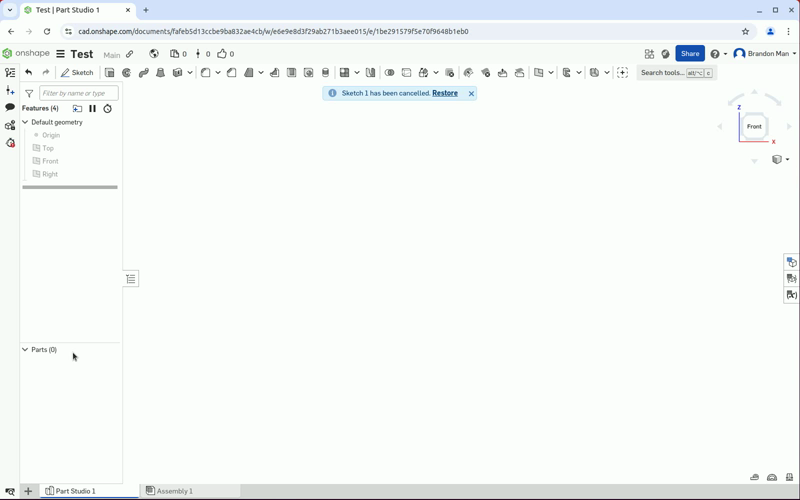
key_up(shift)
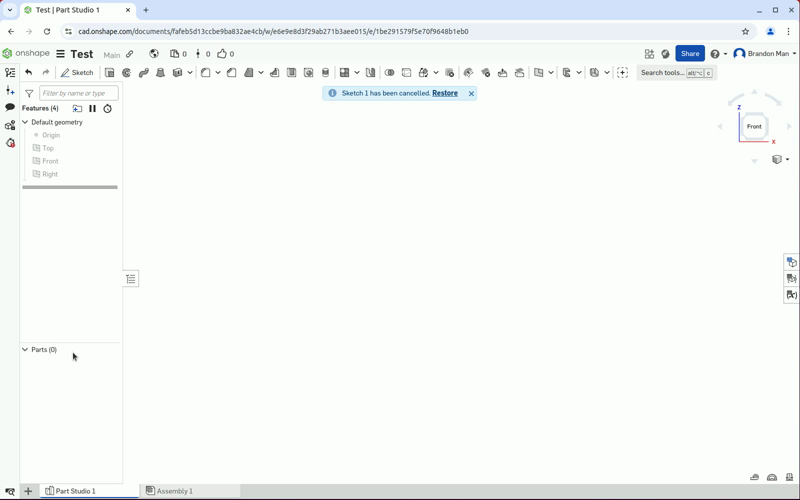
mouse_move(73, 352)
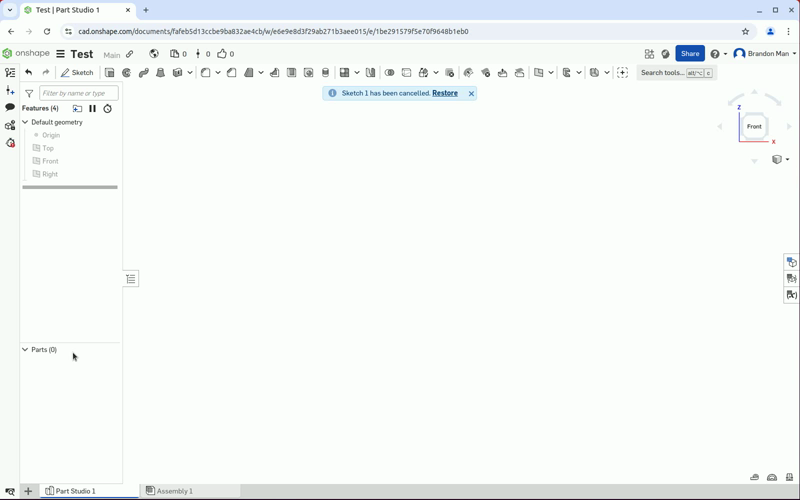
key(shift+y)
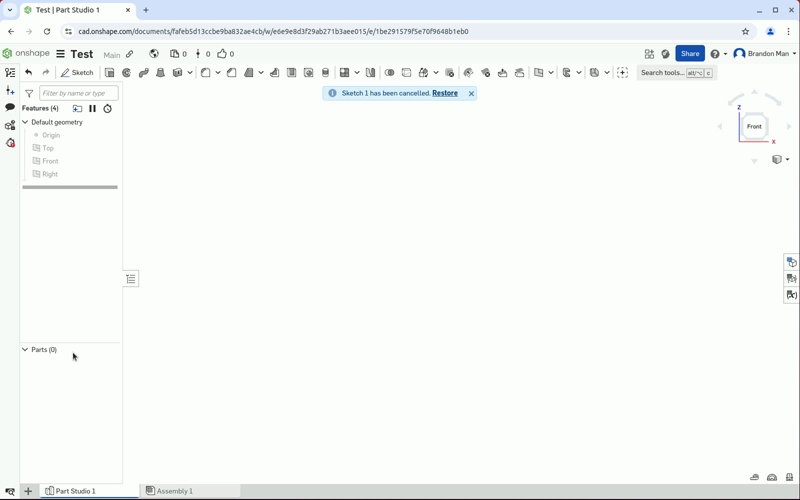
key(shift+s)
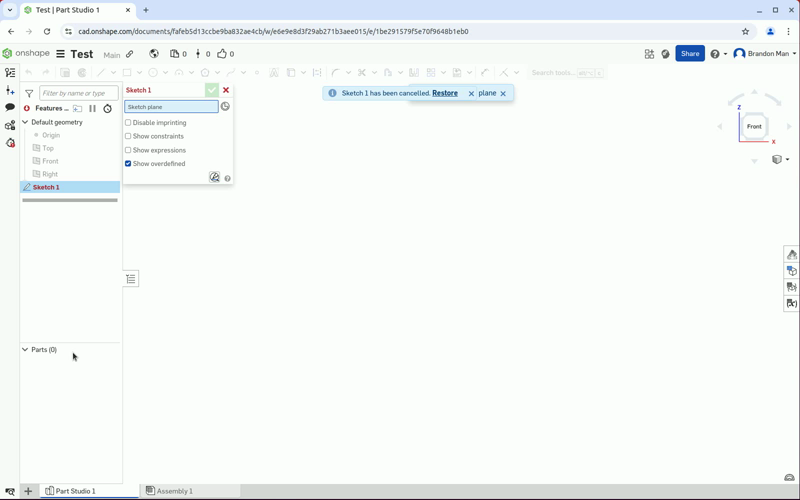
mouse_move(73, 163)
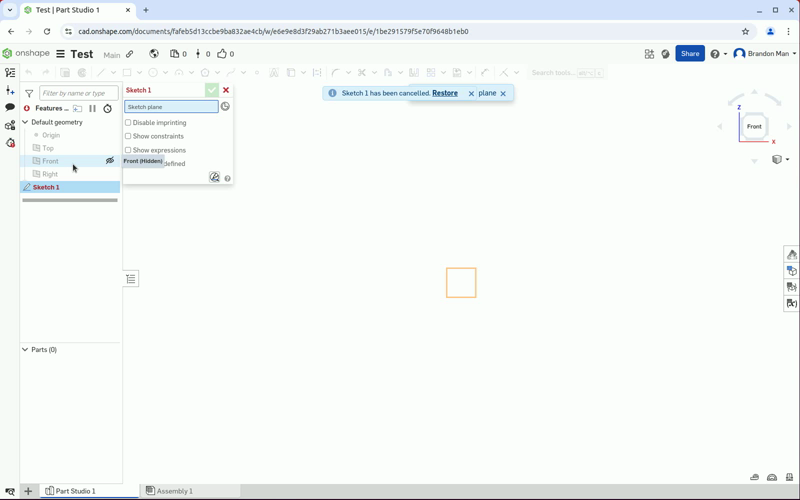
click(73, 163)
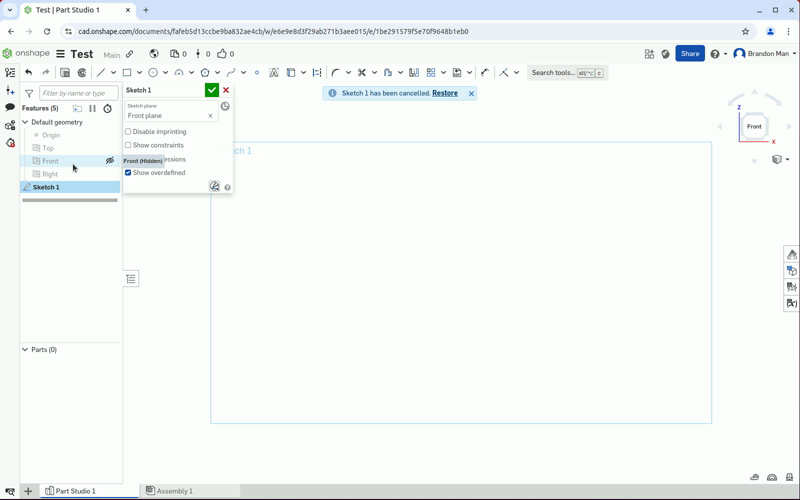
mouse_move(73, 352)
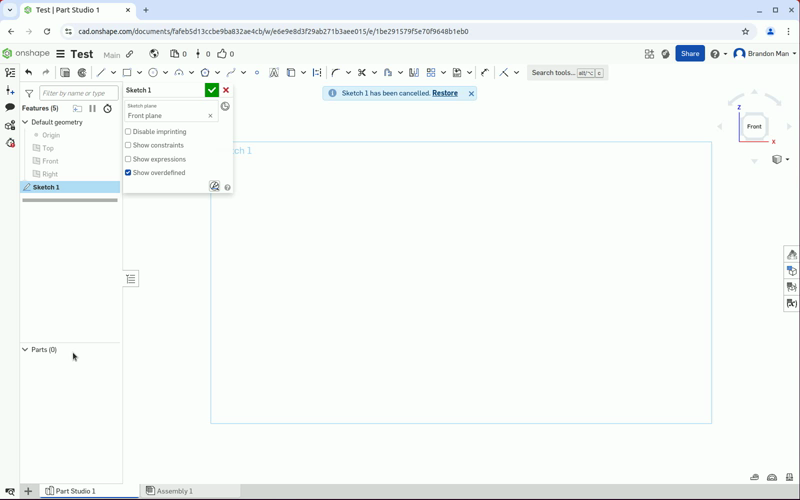
key(y)
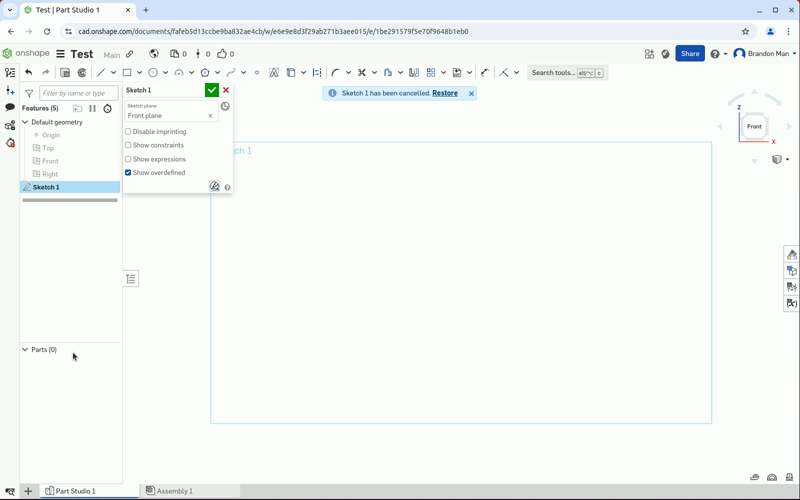
key(c)
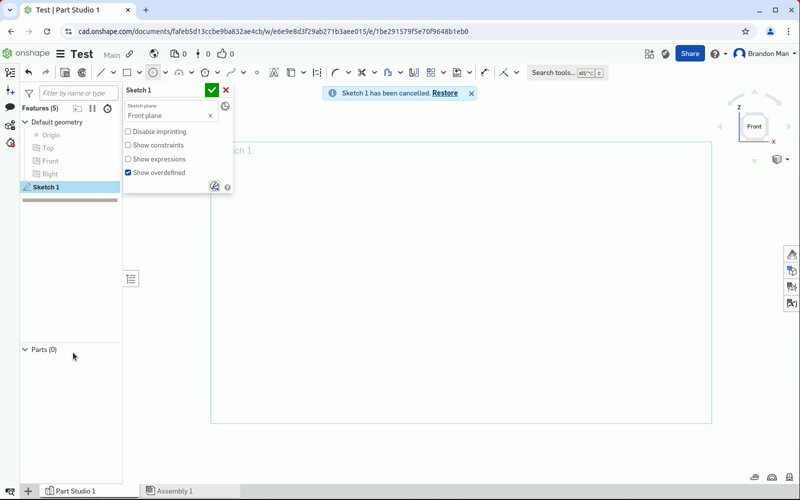
key_down(shift)
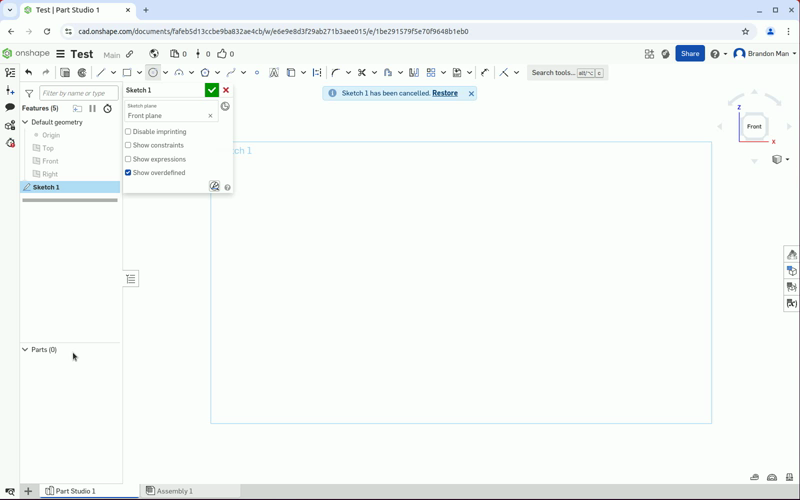
mouse_move(380, 233)
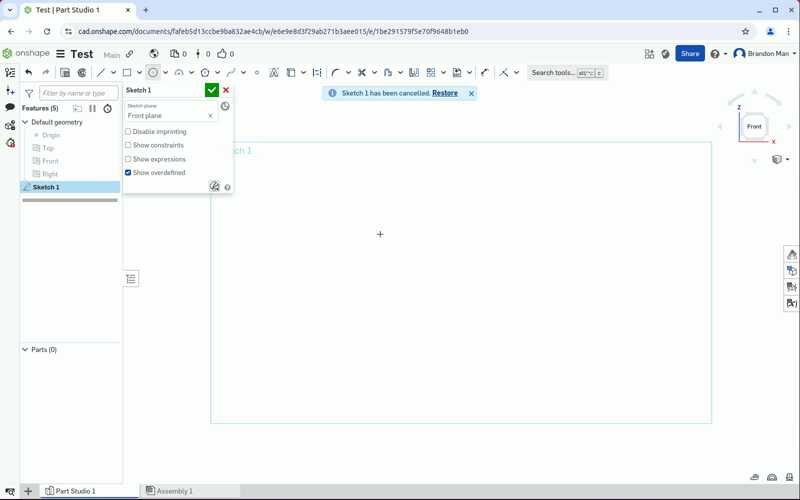
click(380, 233)
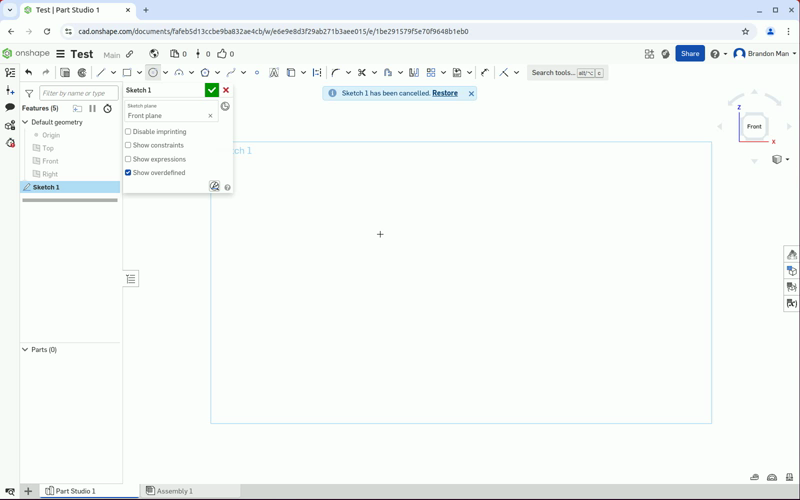
key_up(shift)
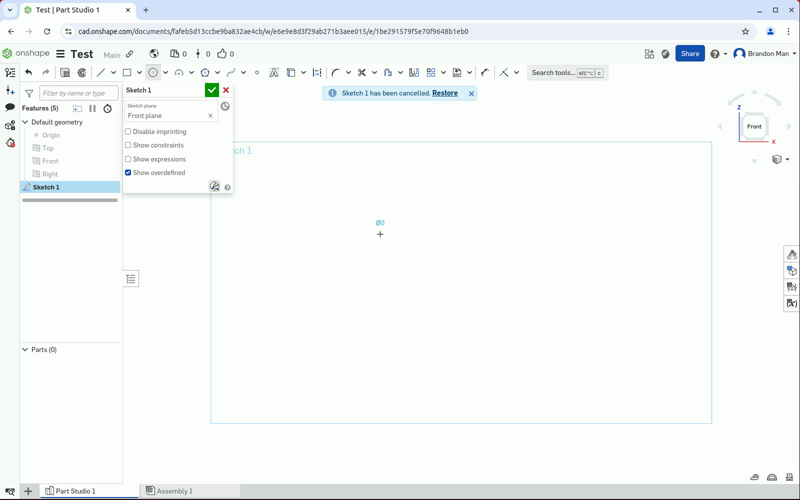
mouse_move(412, 233)
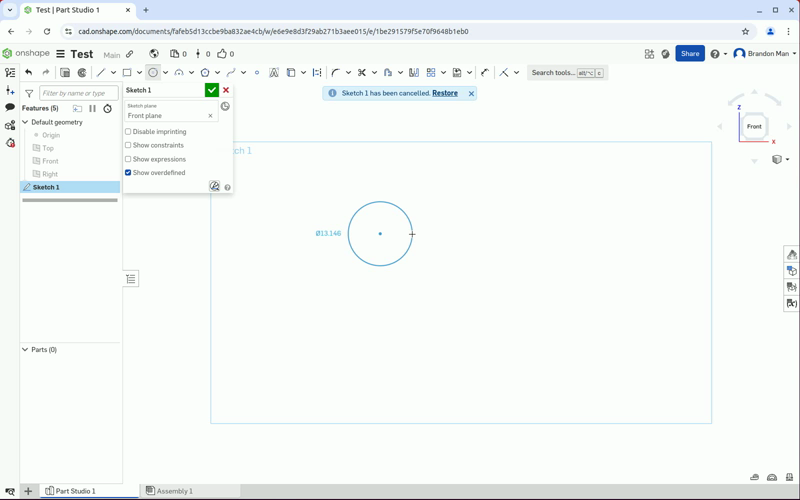
click(412, 233)
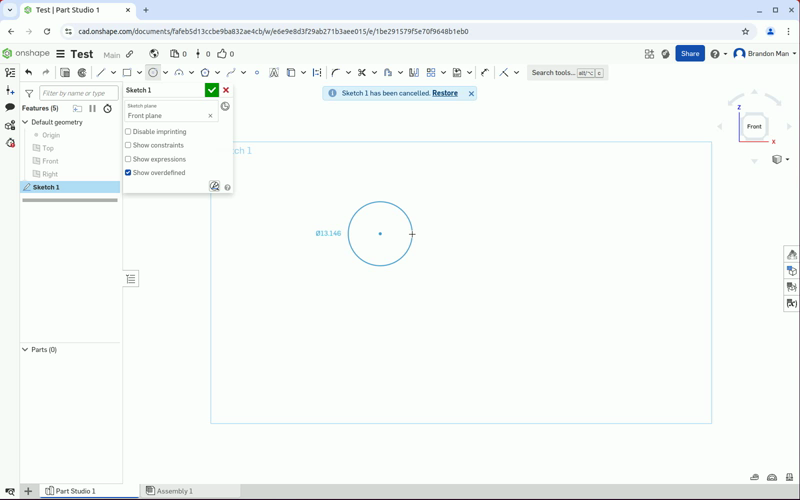
key(esc)
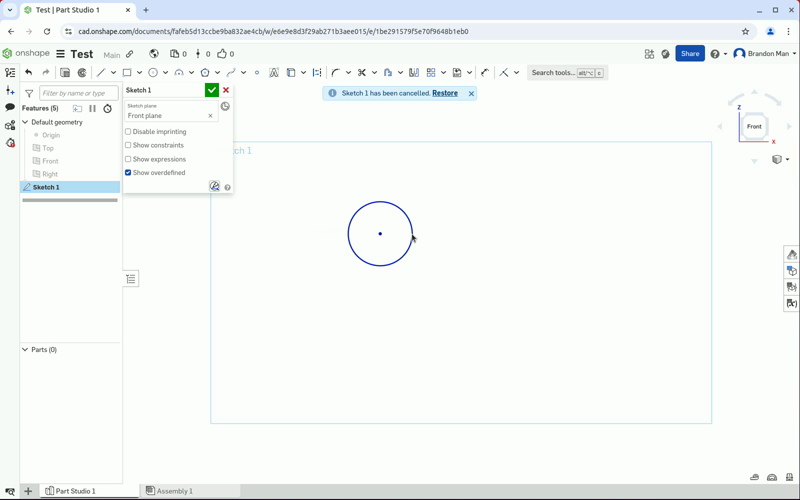
key(c)
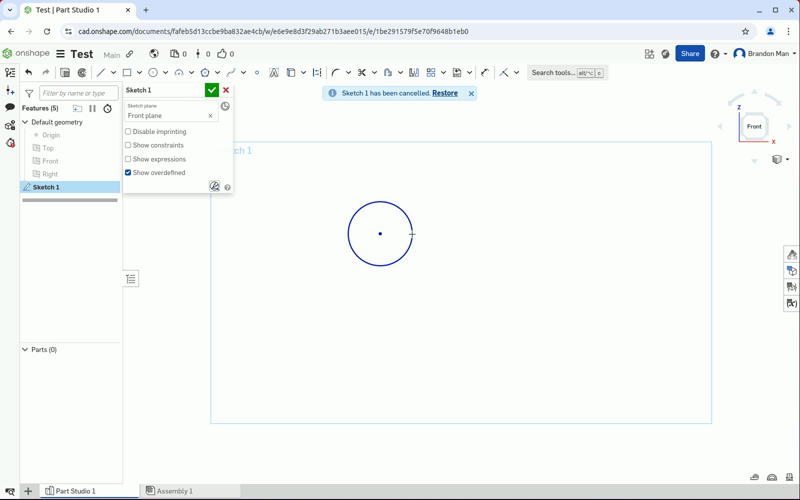
key_down(shift)
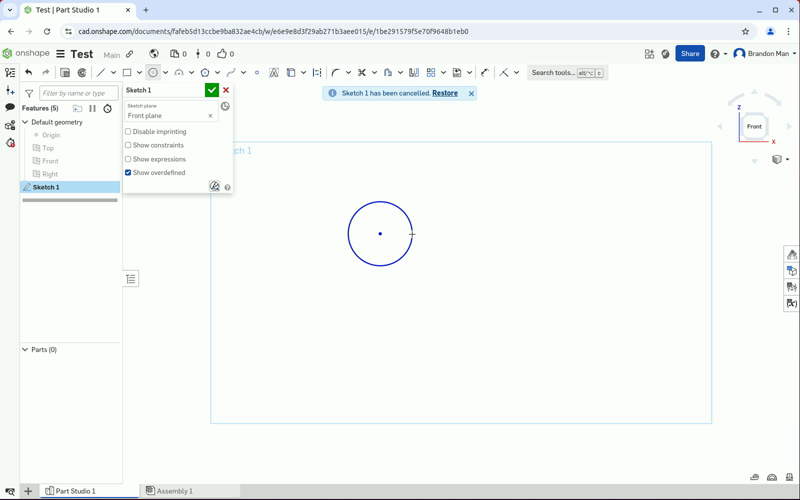
mouse_move(380, 233)
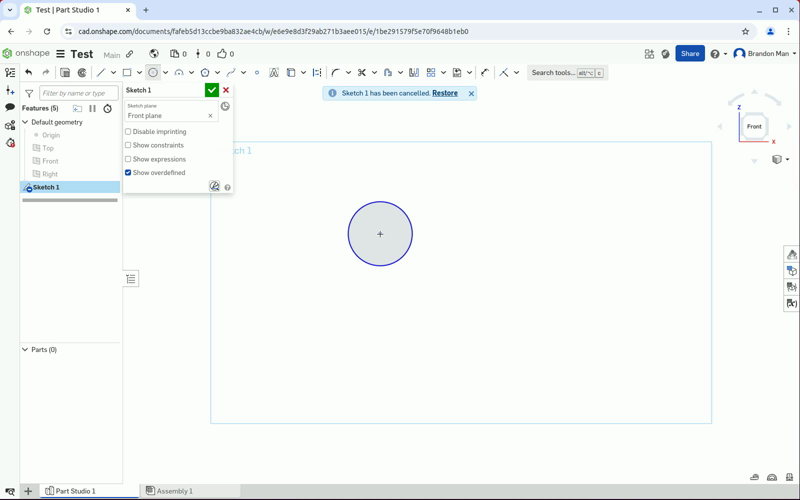
click(380, 233)
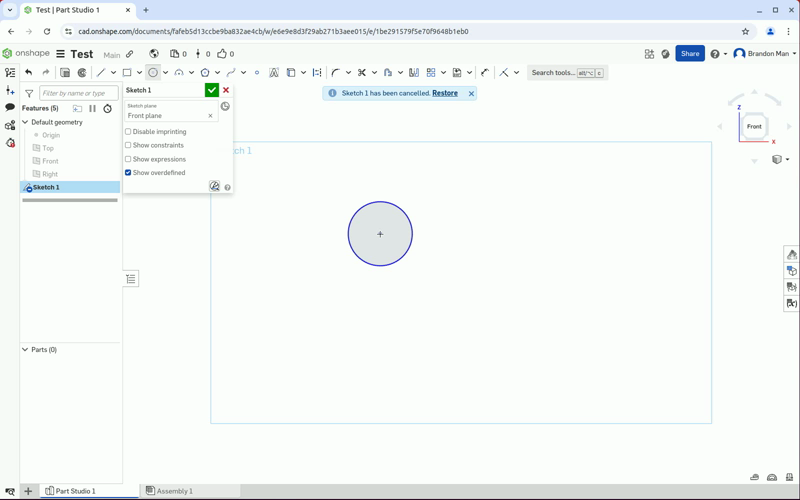
key_up(shift)
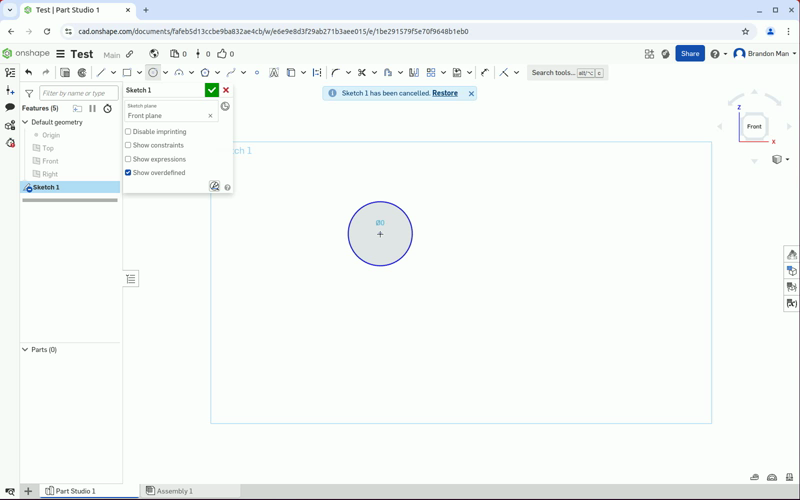
mouse_move(392, 233)
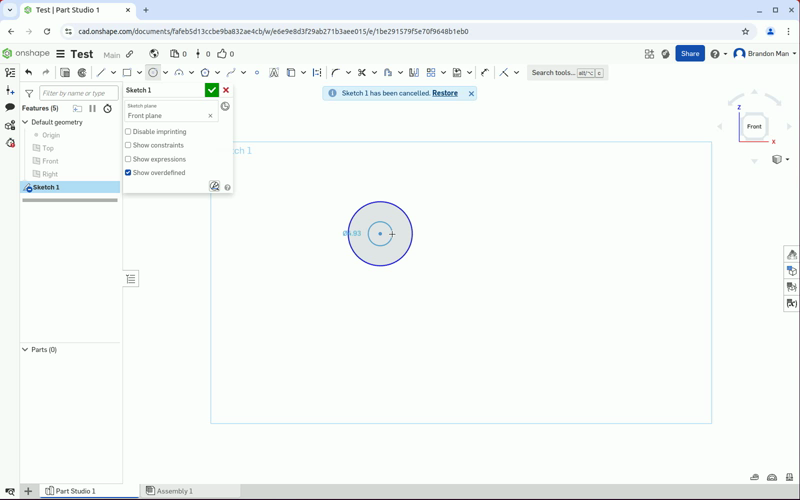
click(392, 233)
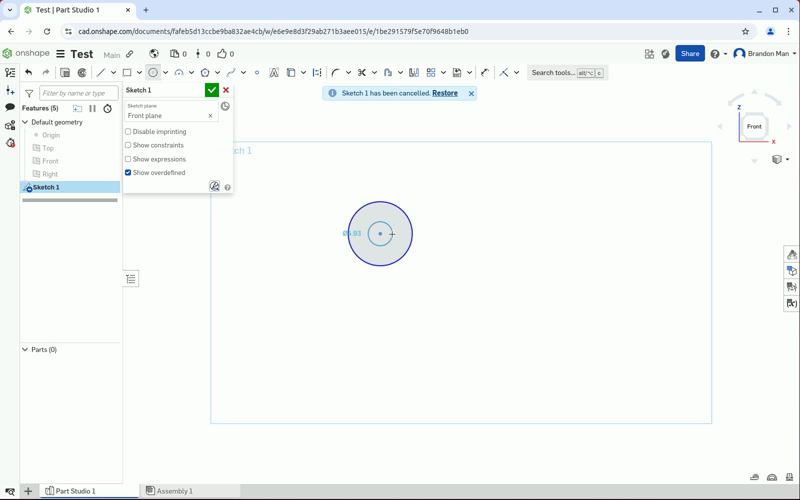
key(esc)
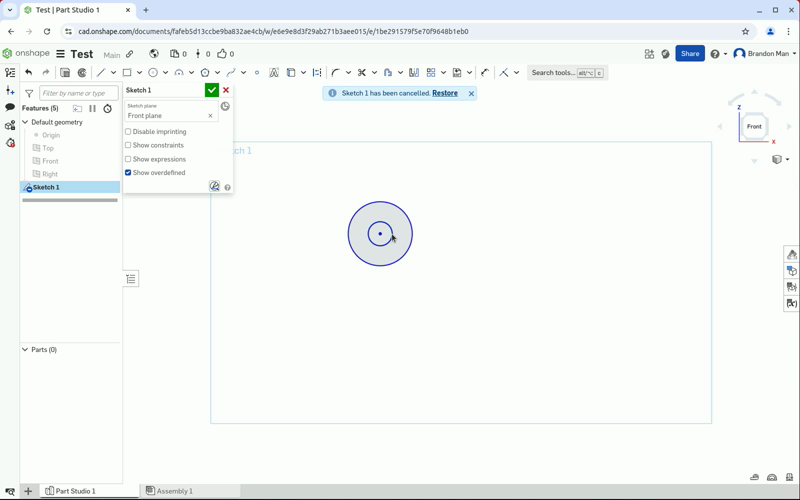
mouse_move(384, 205)
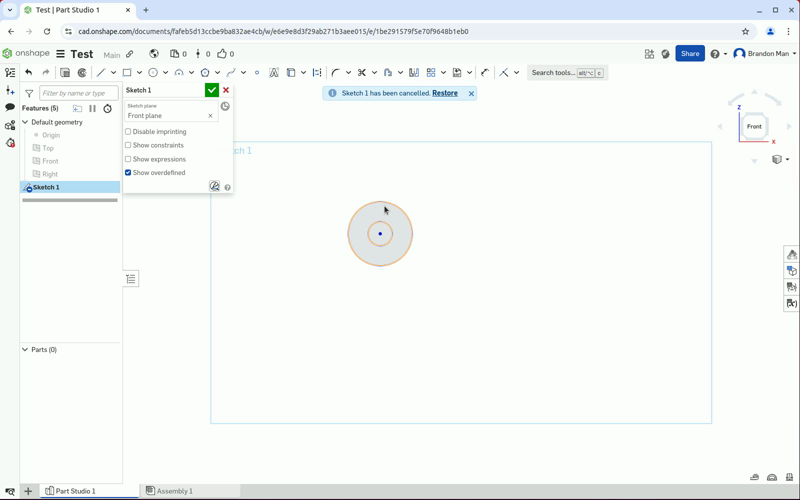
click(384, 205)
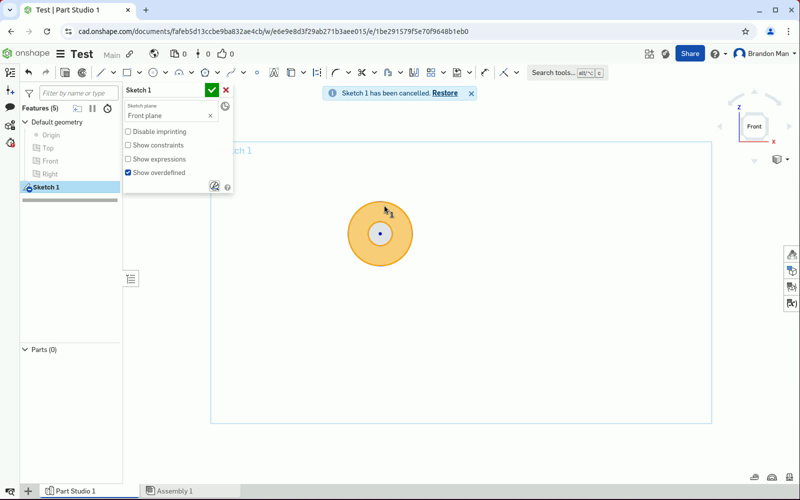
mouse_move(73, 352)
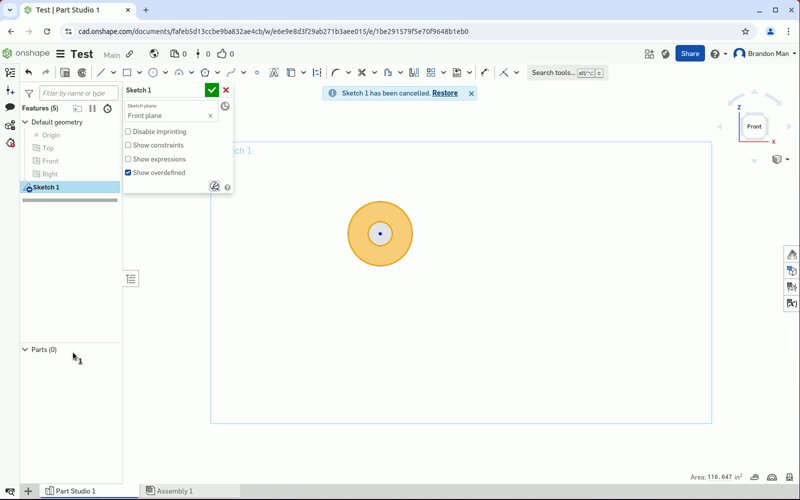
key(shift+y)
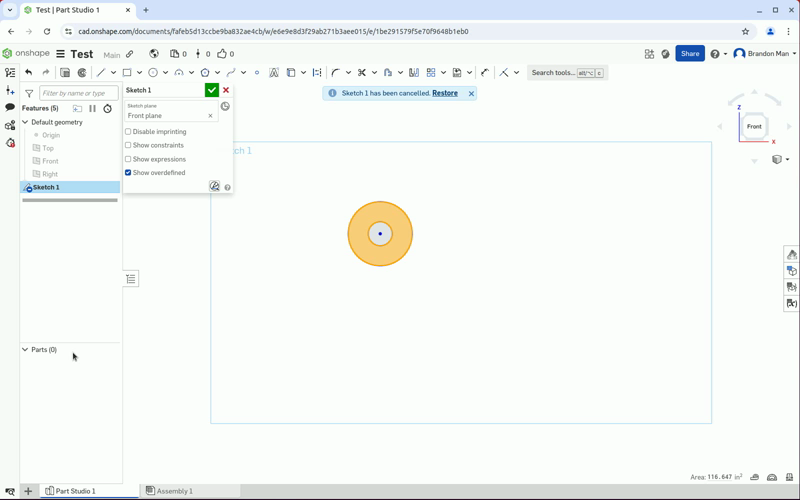
key(shift+e)
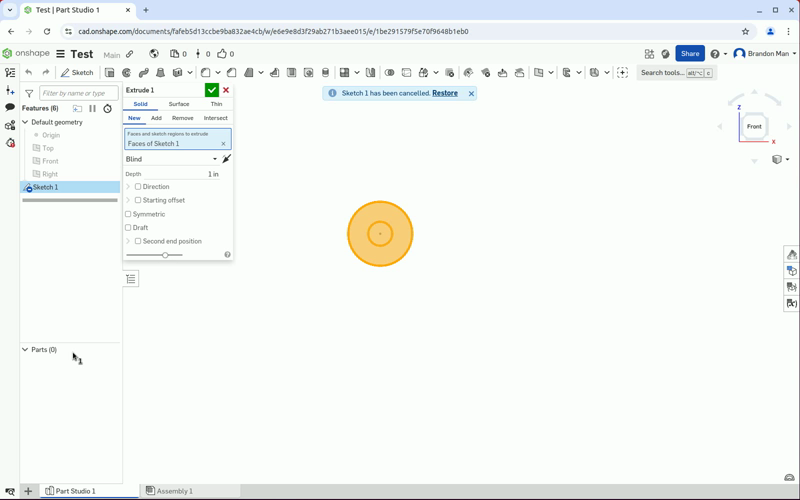
mouse_move(143, 106)
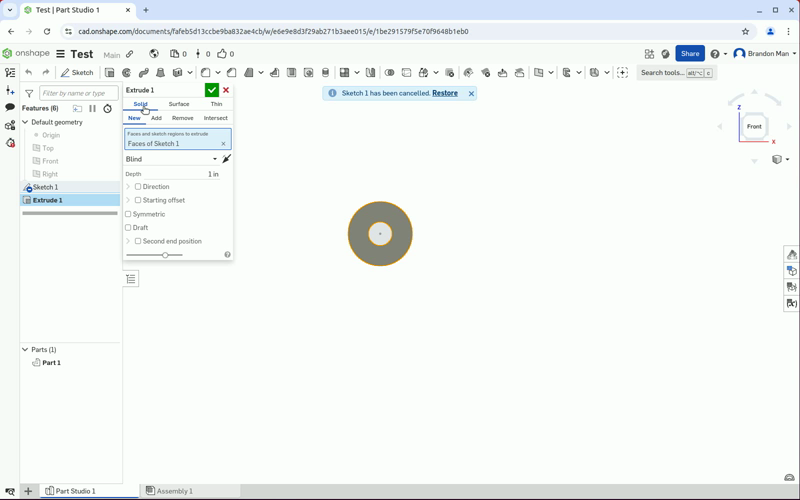
click(143, 106)
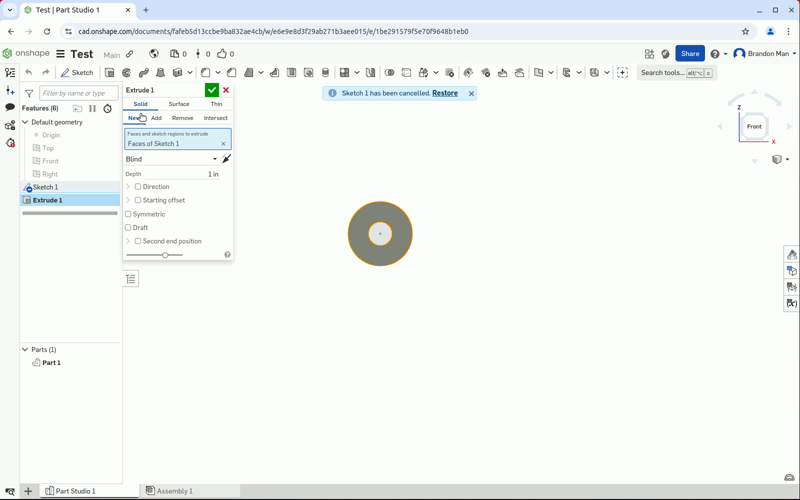
mouse_move(137, 120)
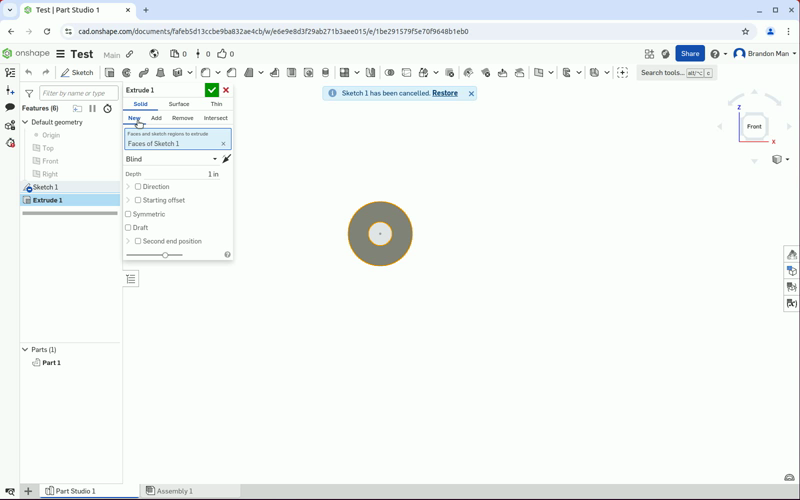
click(137, 120)
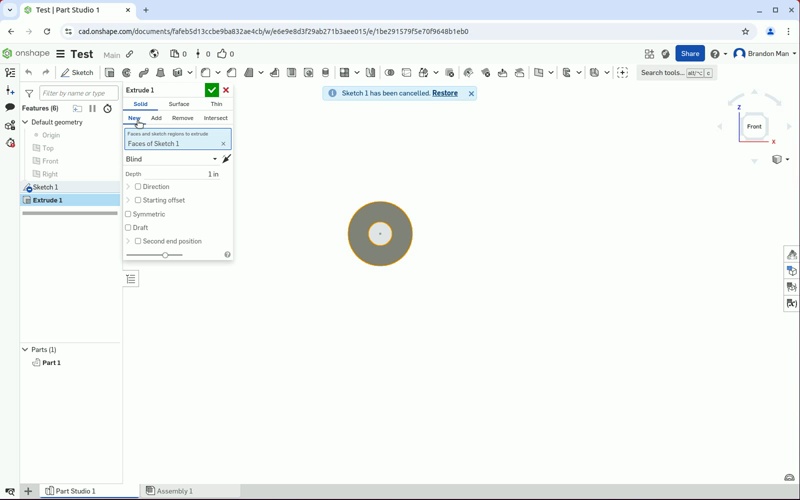
key(tab, 4)
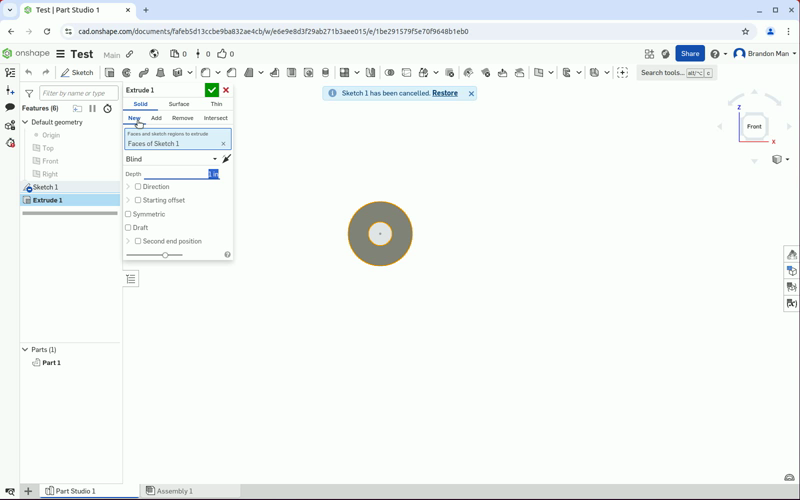
text(5.055)
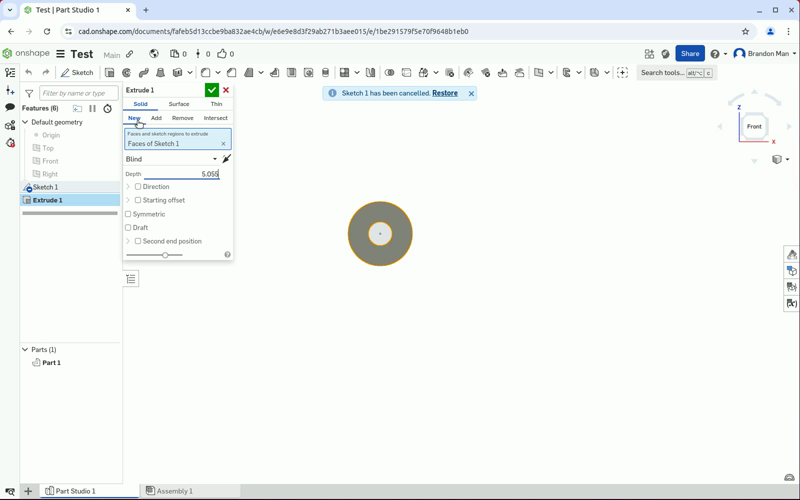
key(enter)
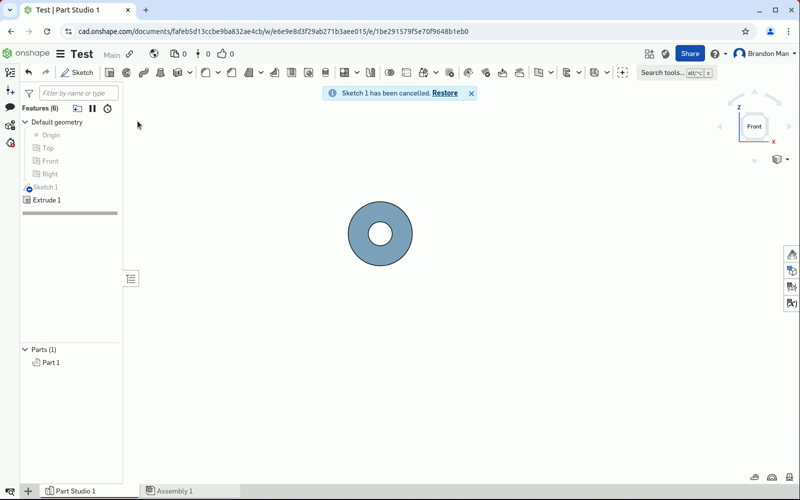
key(shift+h)
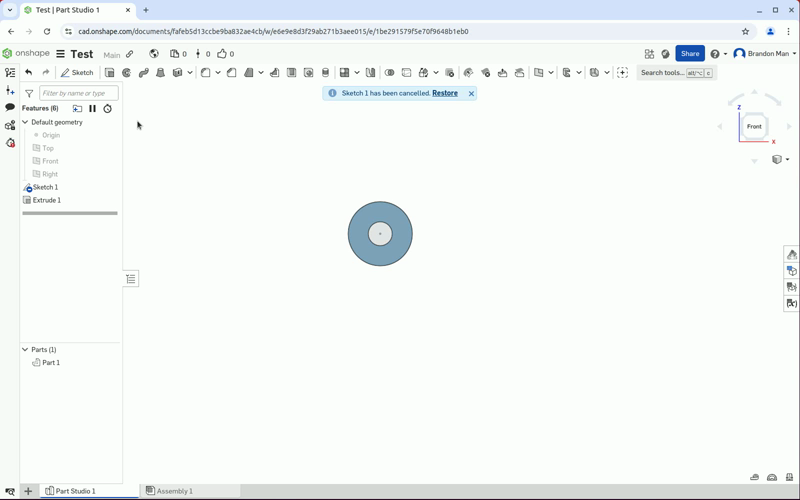
key(shift+h)
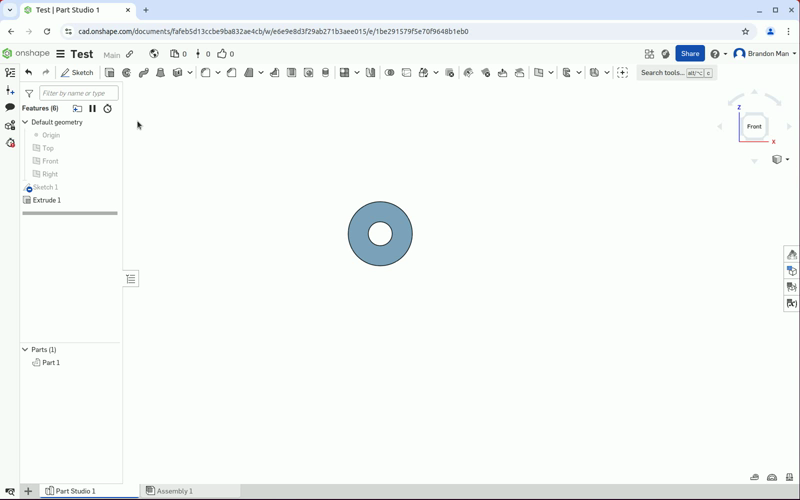
mouse_move(73, 189)
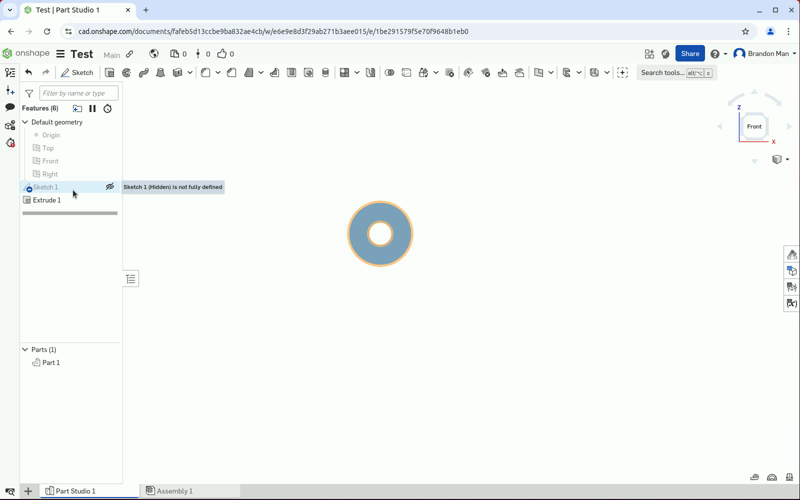
click(73, 189)
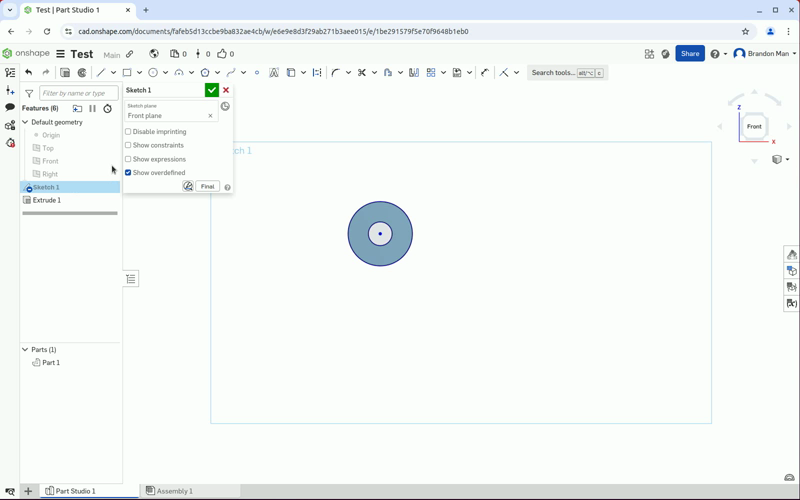
mouse_move(229, 92)
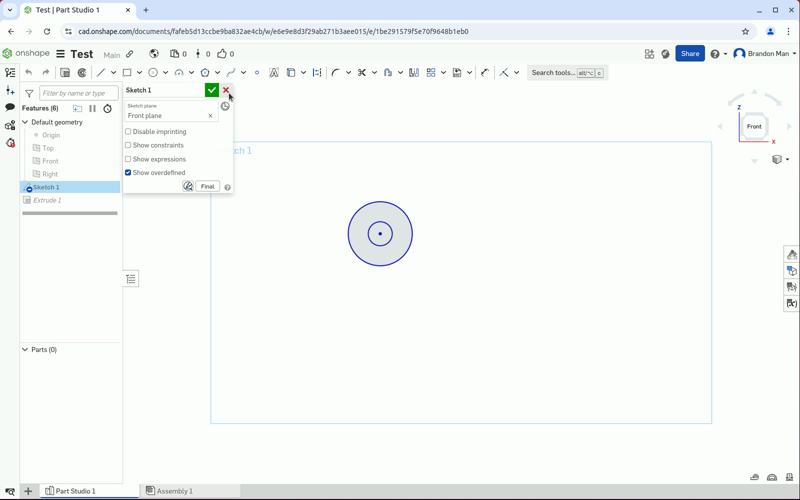
click(229, 92)
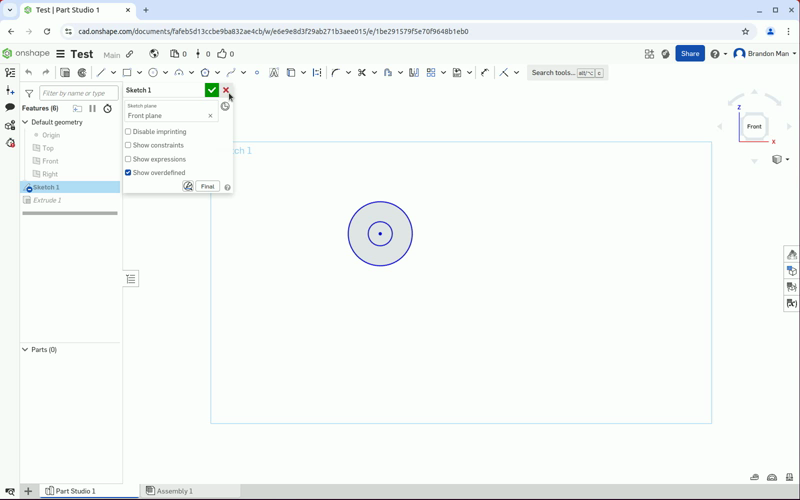
key(shift+s)
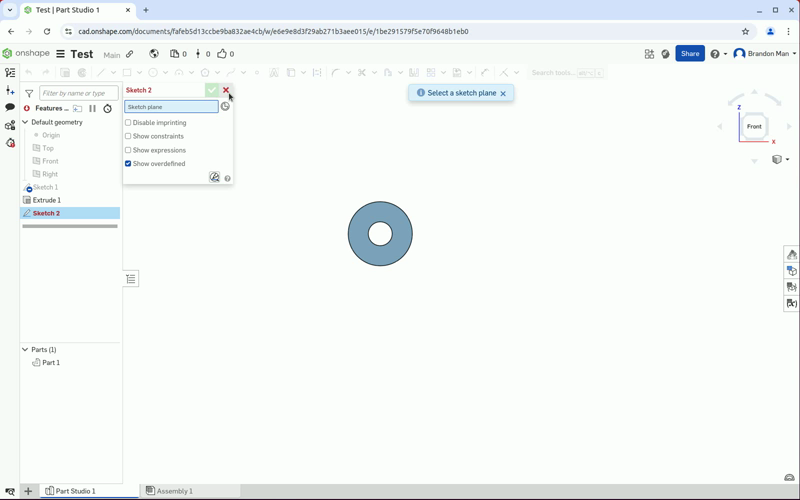
mouse_move(73, 163)
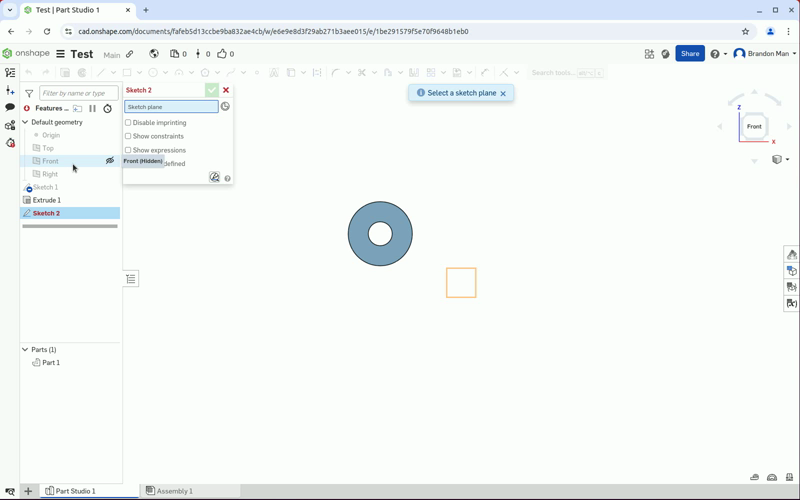
click(73, 163)
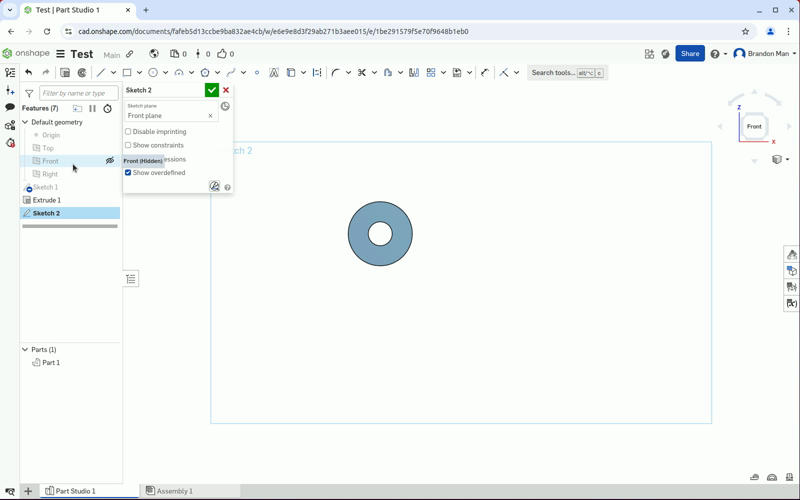
mouse_move(73, 352)
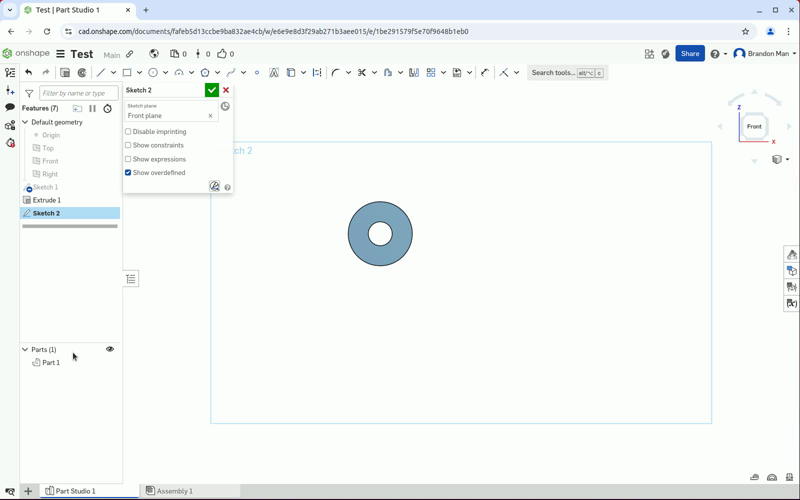
key(y)
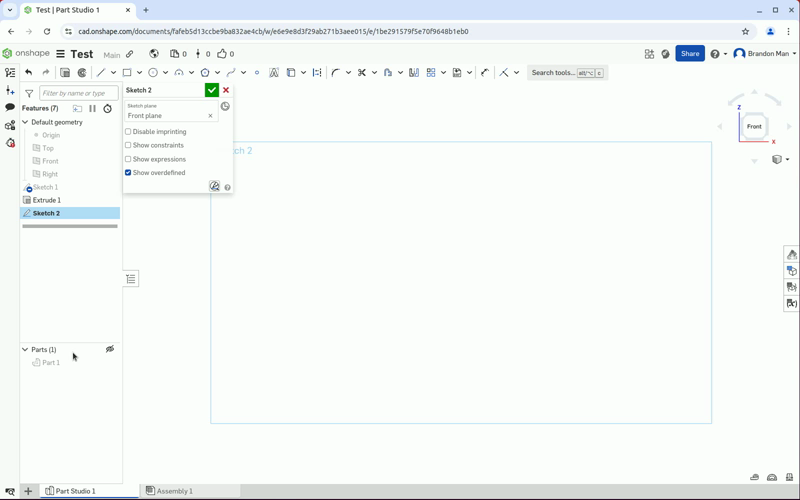
key(c)
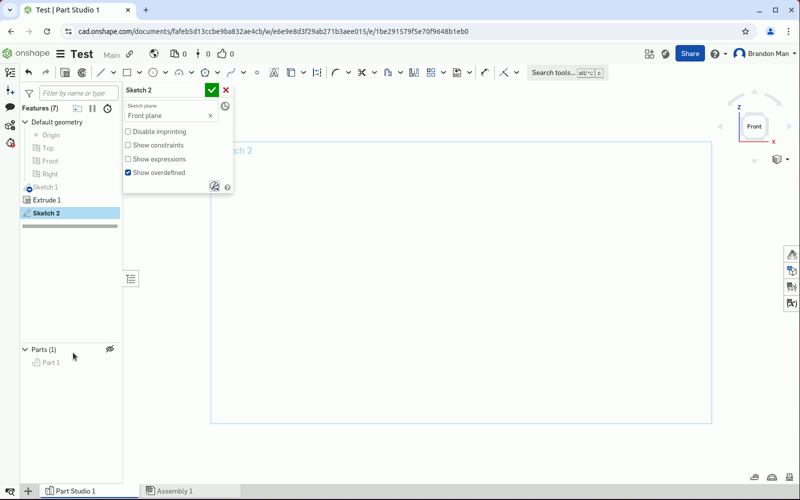
key_down(shift)
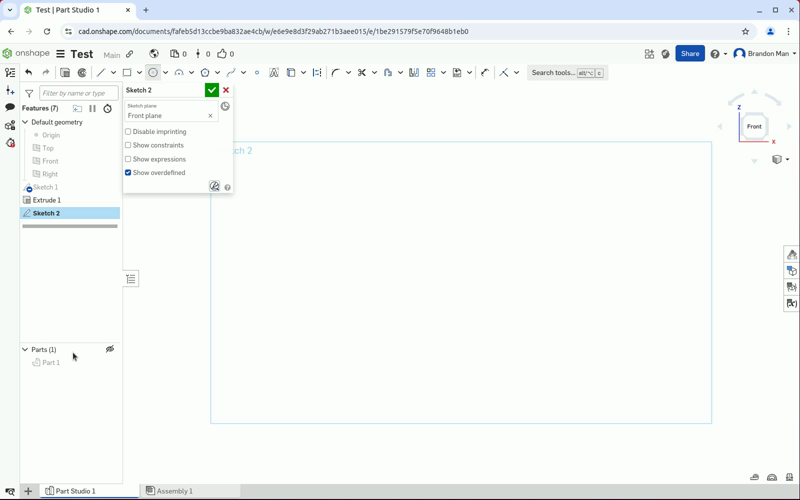
mouse_move(380, 233)
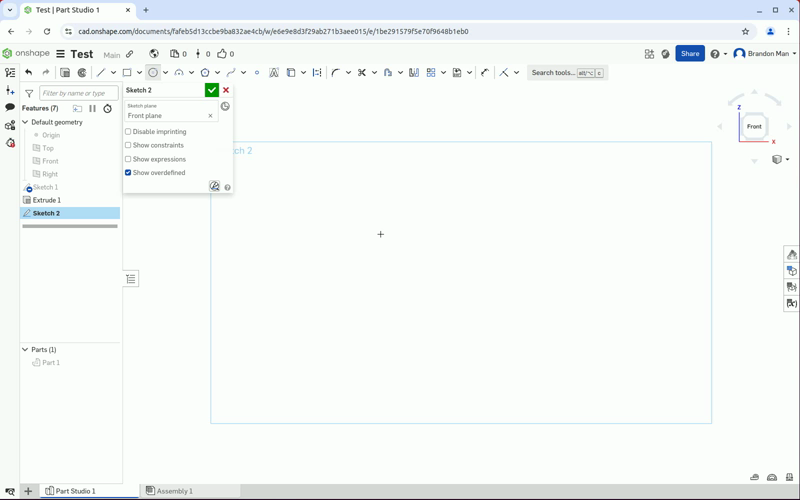
click(380, 233)
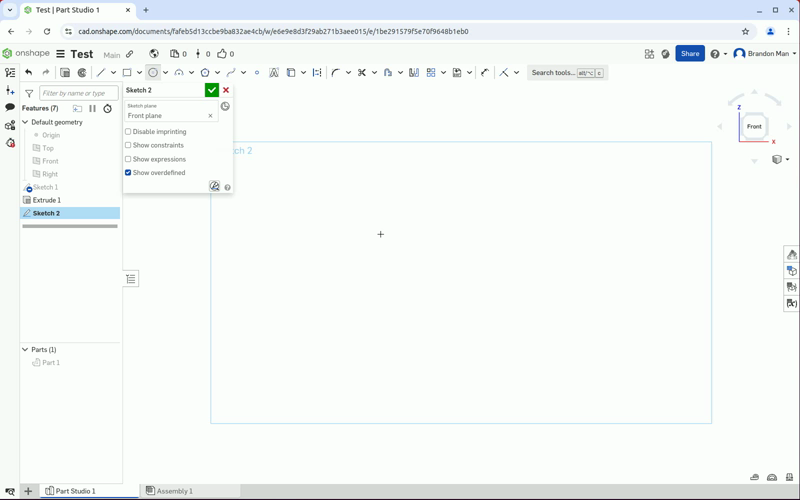
key_up(shift)
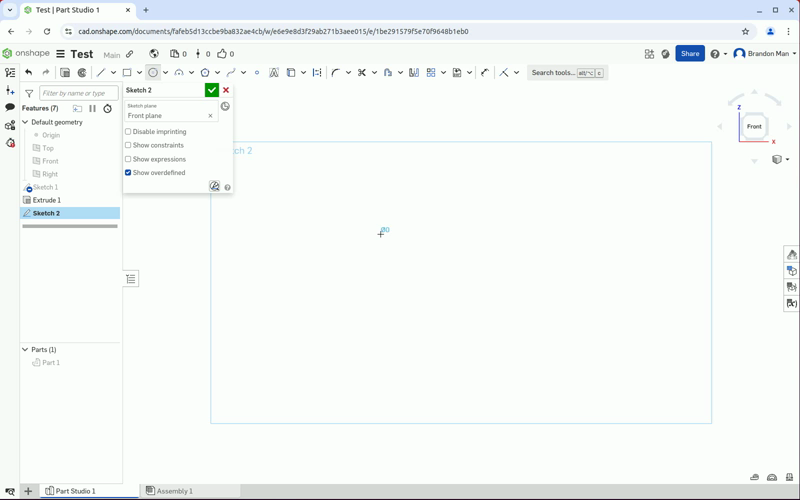
mouse_move(393, 233)
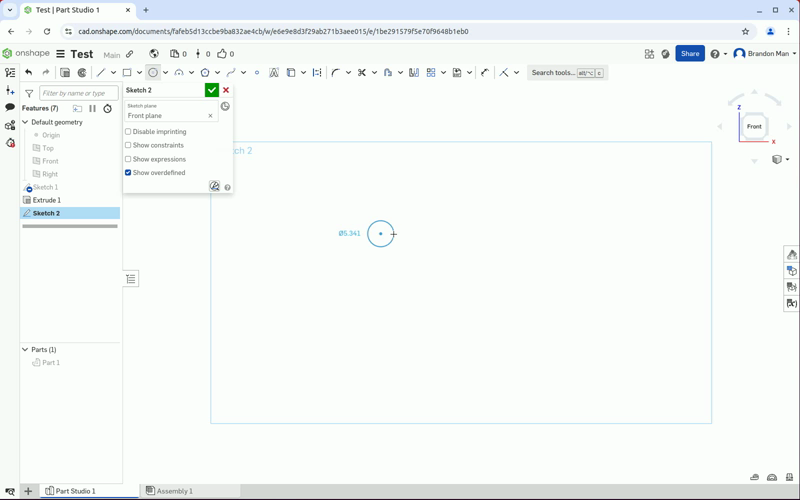
click(393, 233)
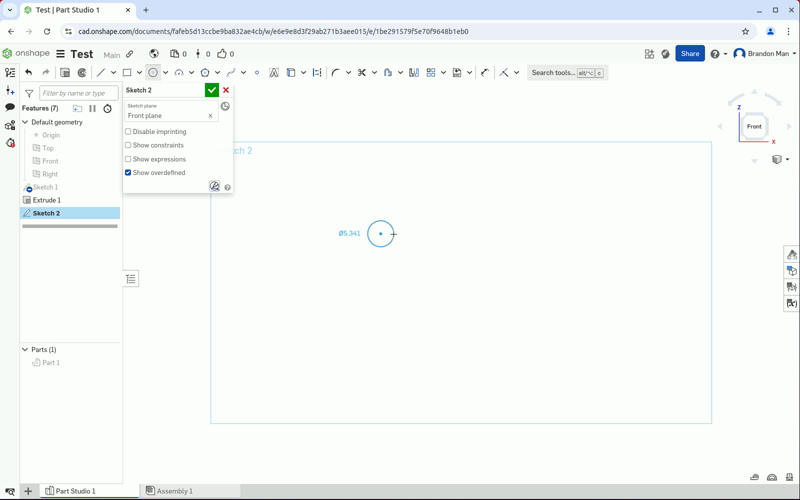
key(esc)
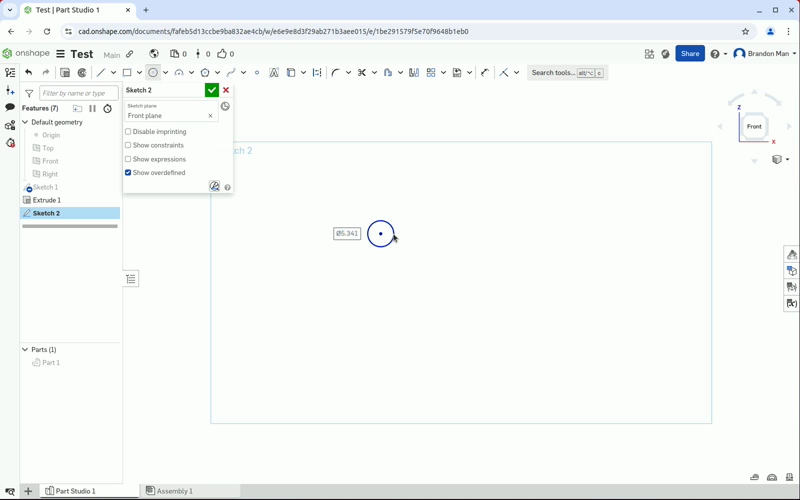
mouse_move(373, 228)
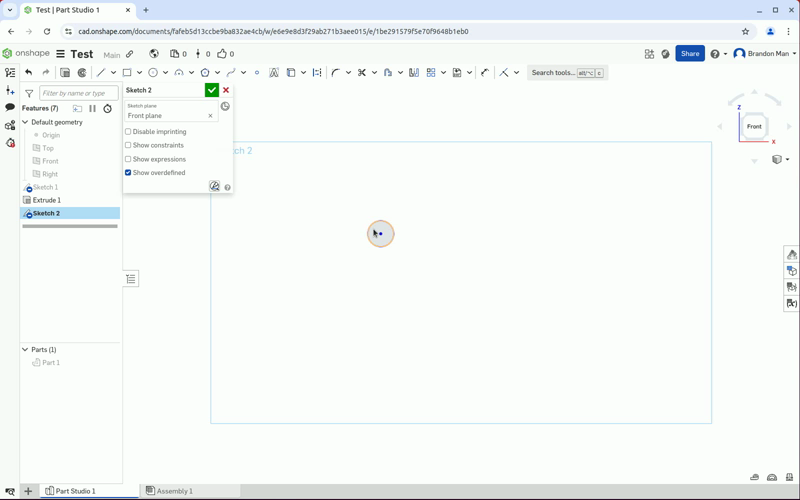
scroll(6)
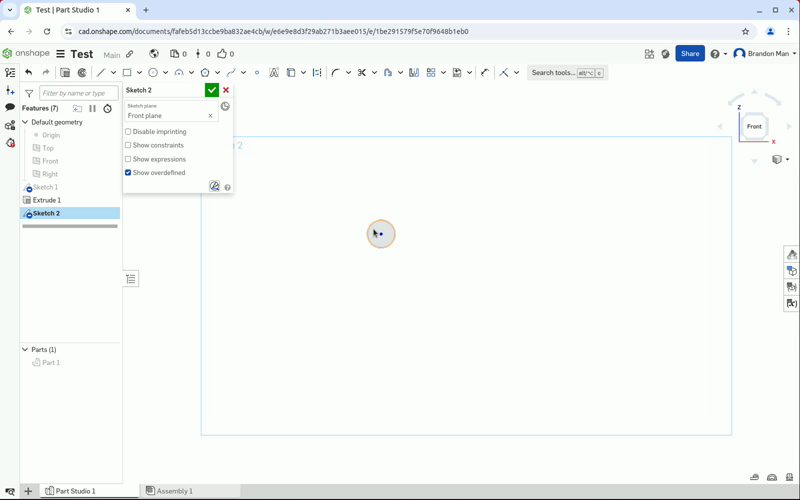
scroll(6)
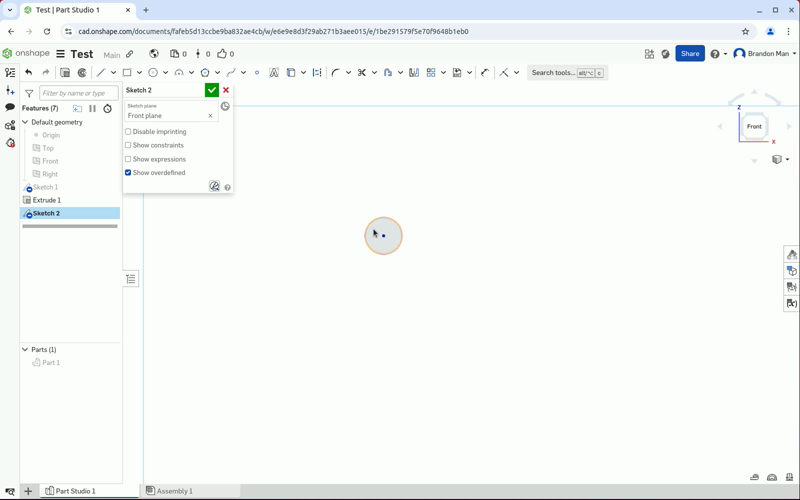
scroll(6)
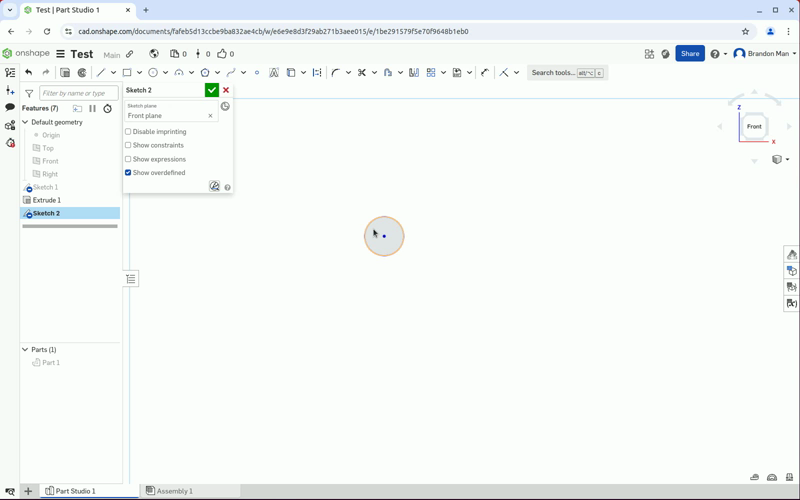
scroll(6)
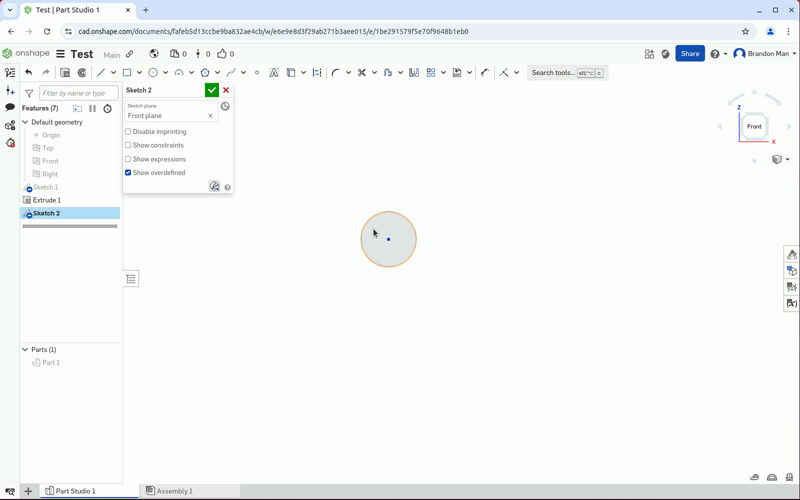
scroll(6)
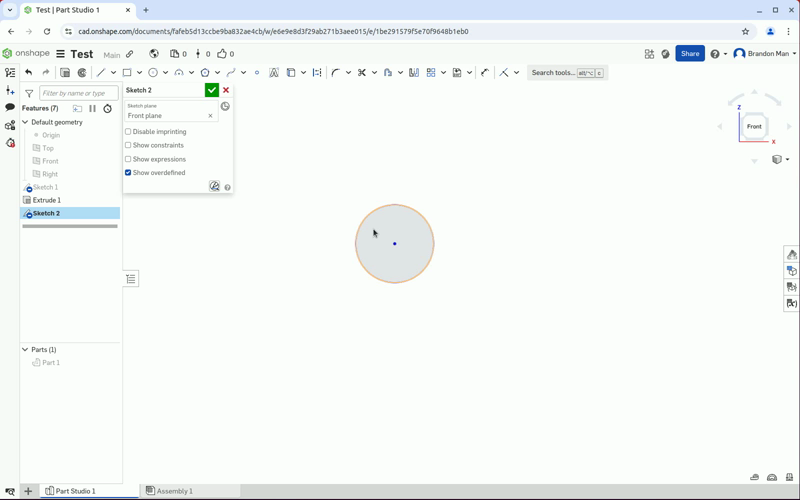
scroll(6)
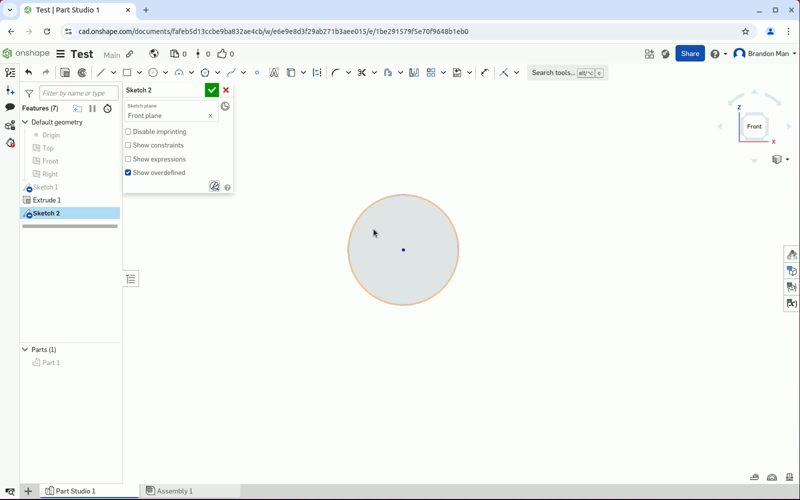
scroll(6)
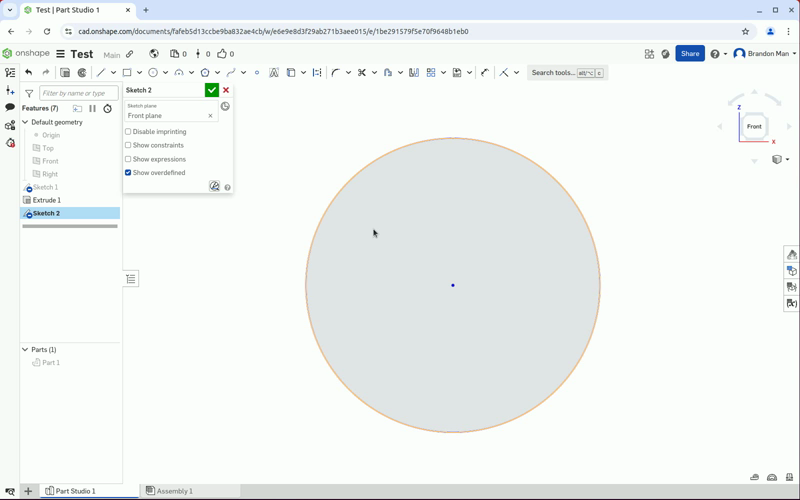
click(373, 228)
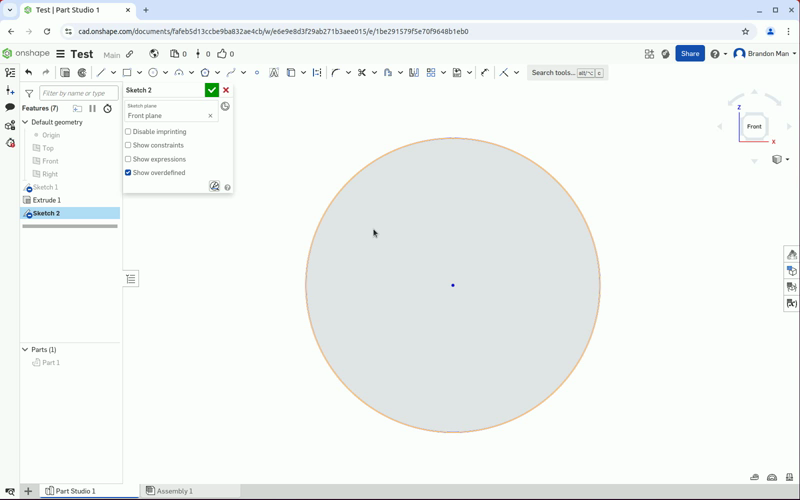
scroll(-6)
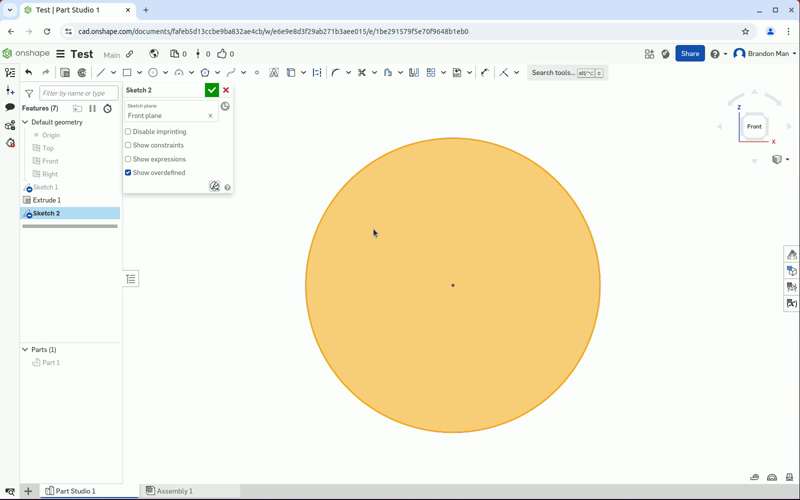
scroll(-6)
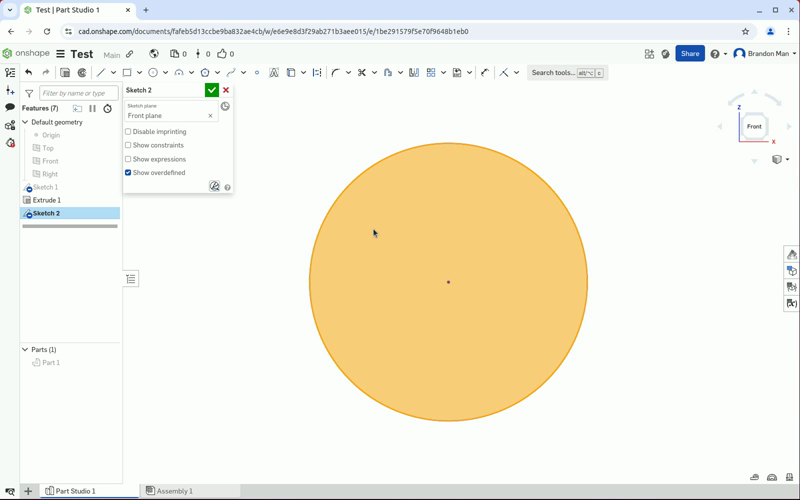
scroll(-6)
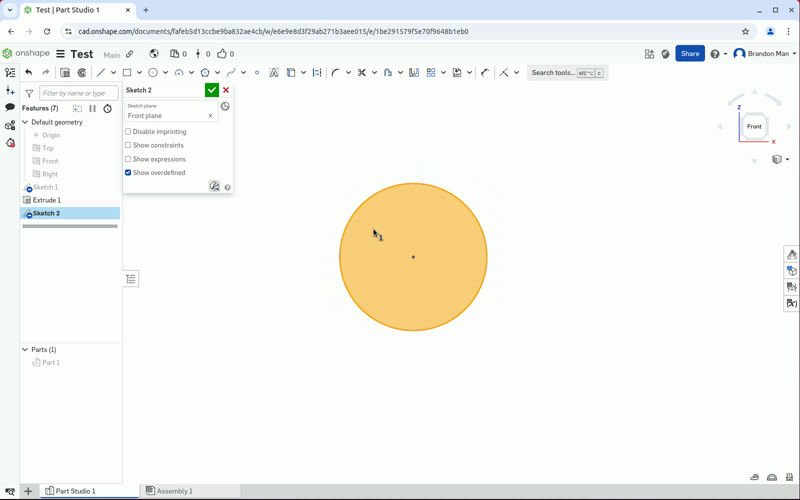
scroll(-6)
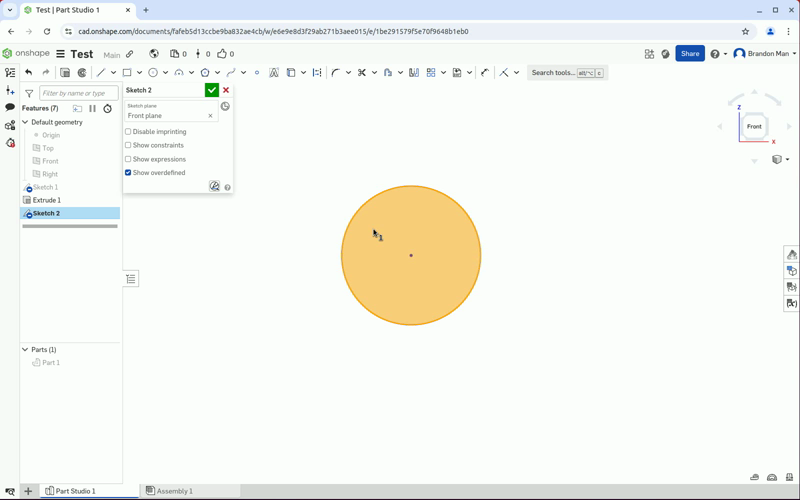
scroll(-6)
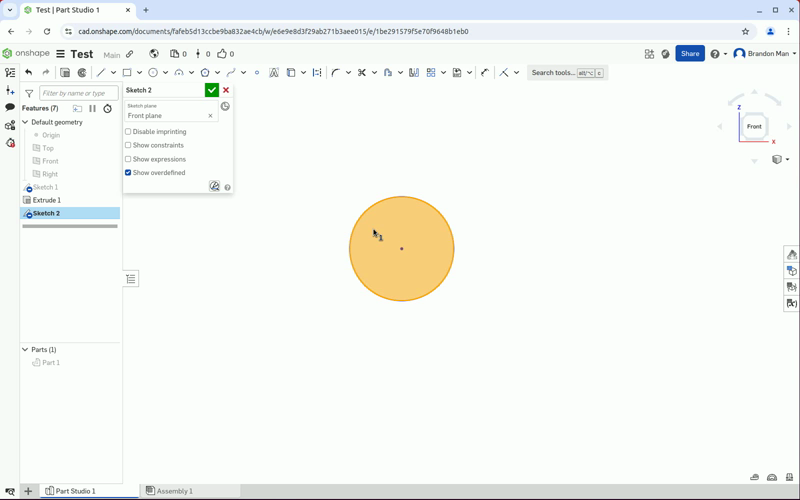
scroll(-6)
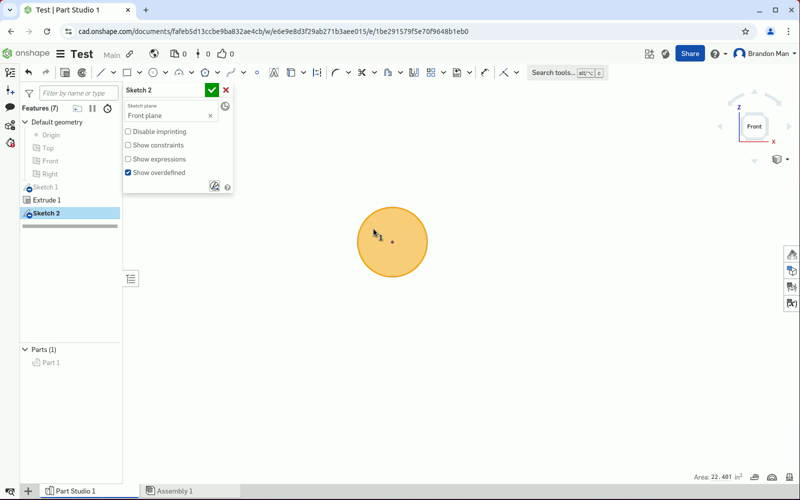
scroll(-6)
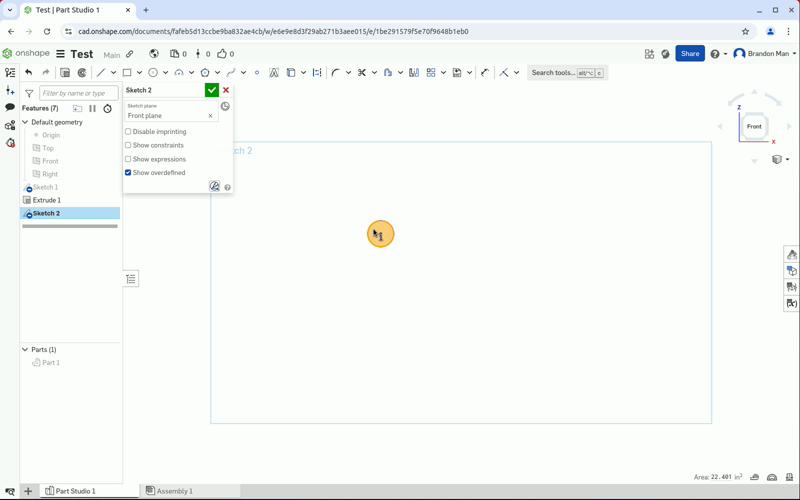
mouse_move(73, 352)
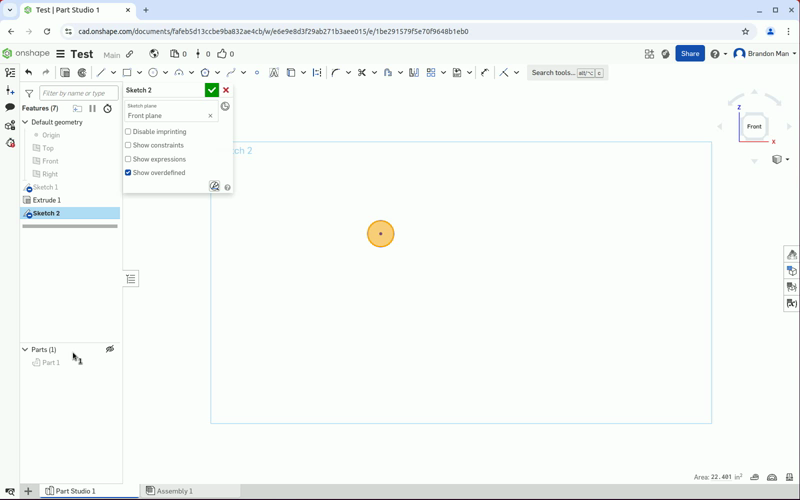
key(shift+y)
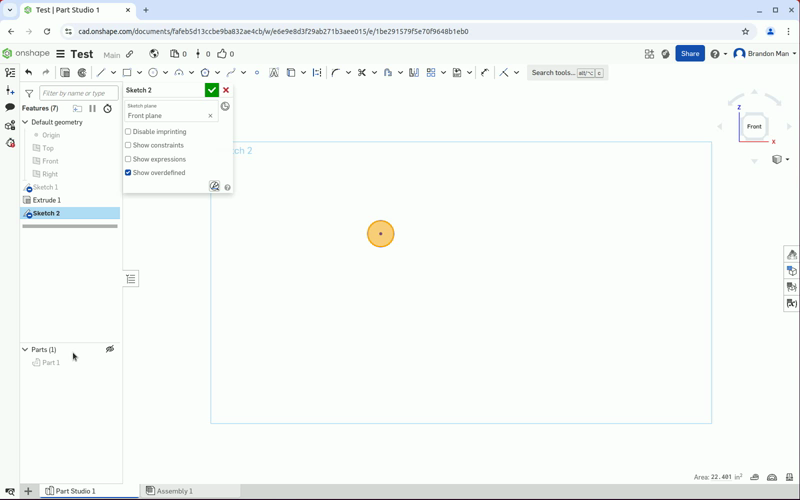
key(shift+e)
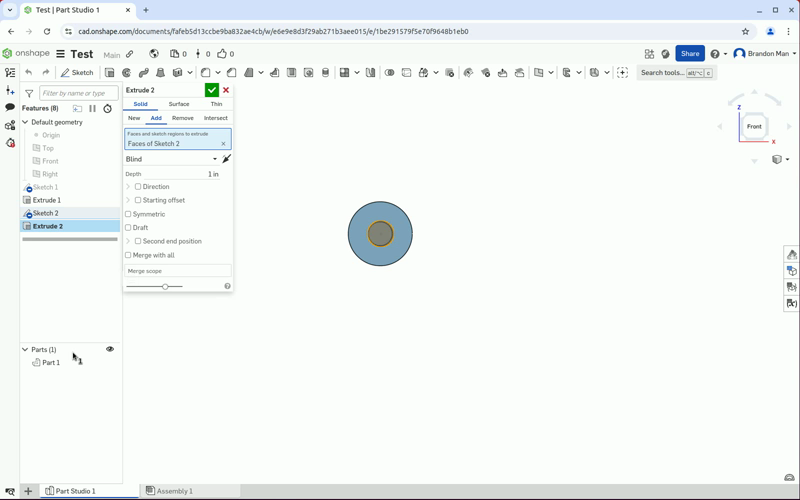
mouse_move(143, 106)
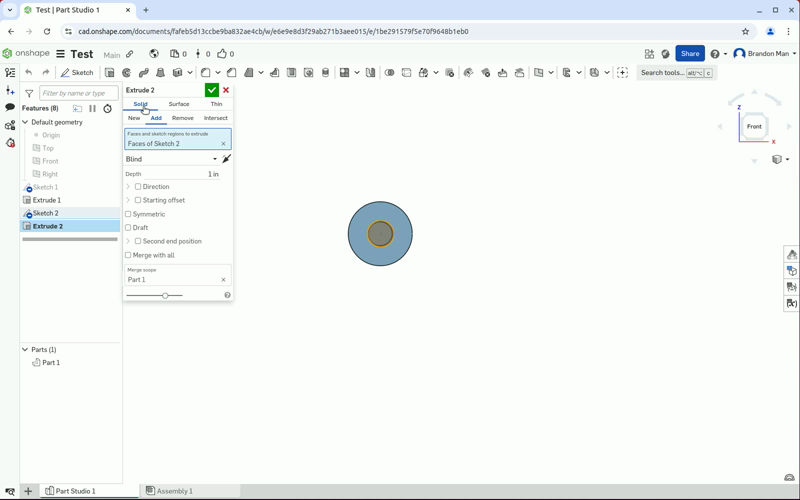
click(143, 106)
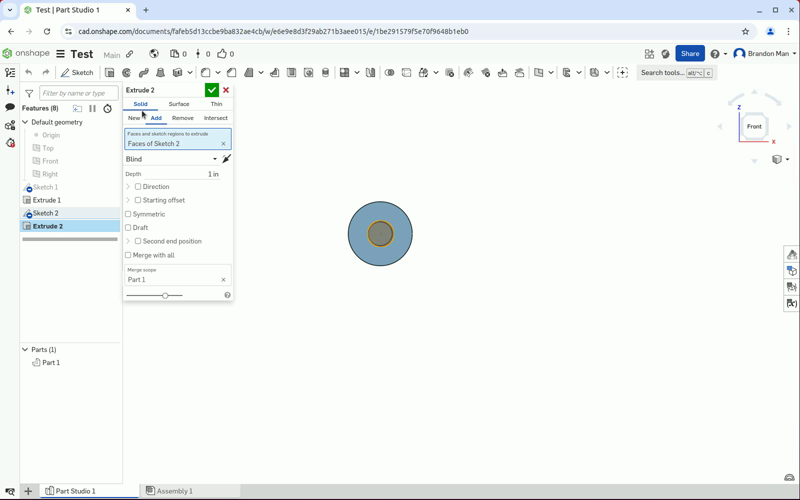
mouse_move(137, 120)
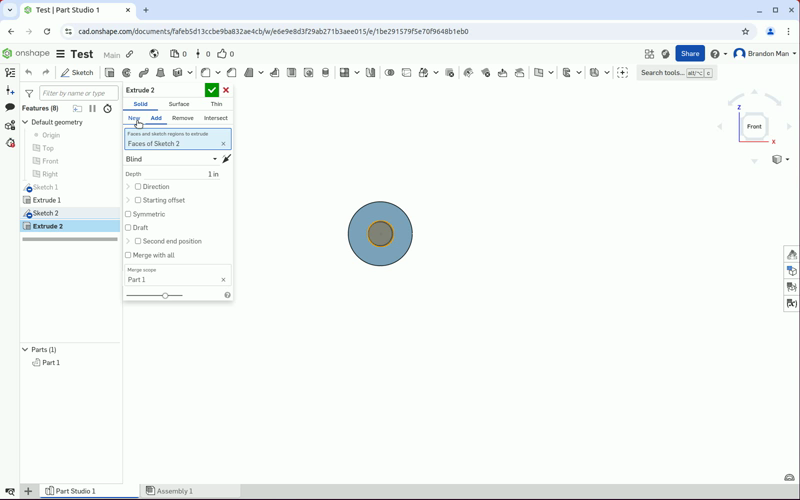
click(137, 120)
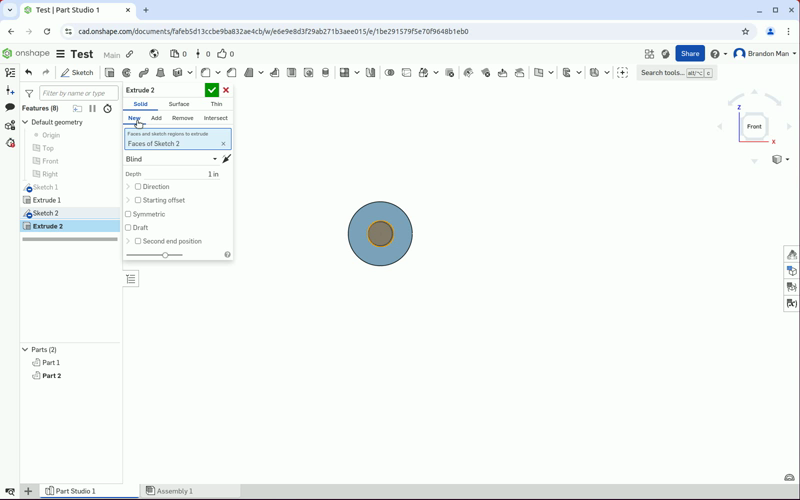
key(tab, 4)
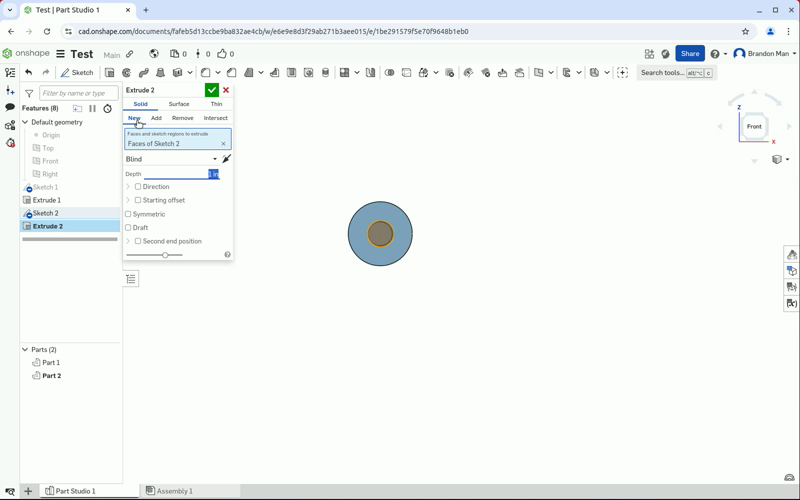
text(-1.926)
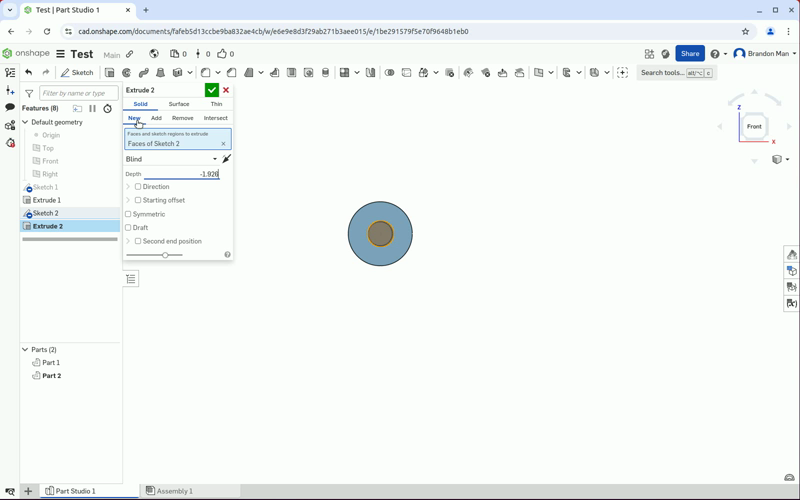
key(enter)
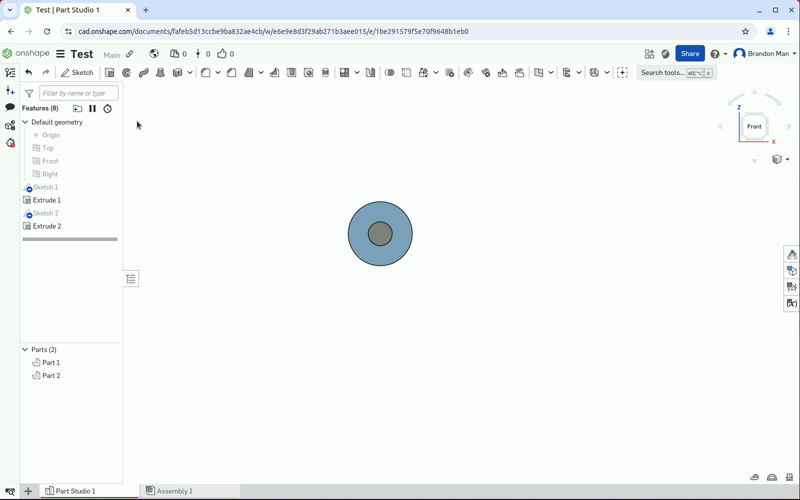
key(shift+h)
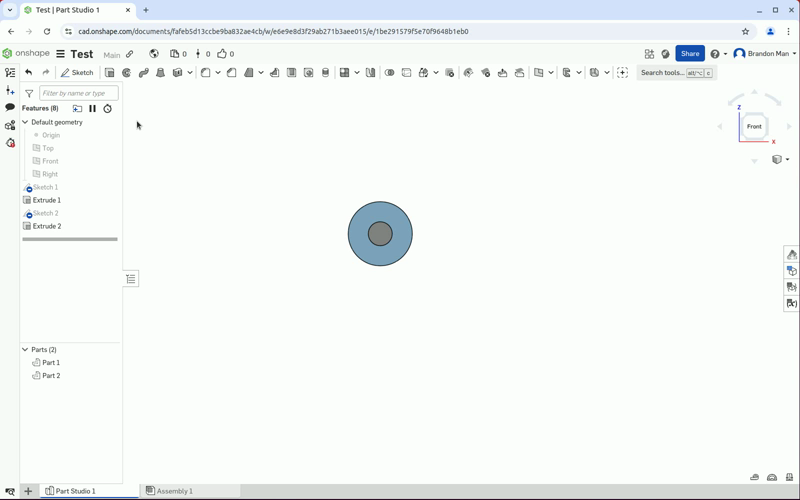
key(shift+h)
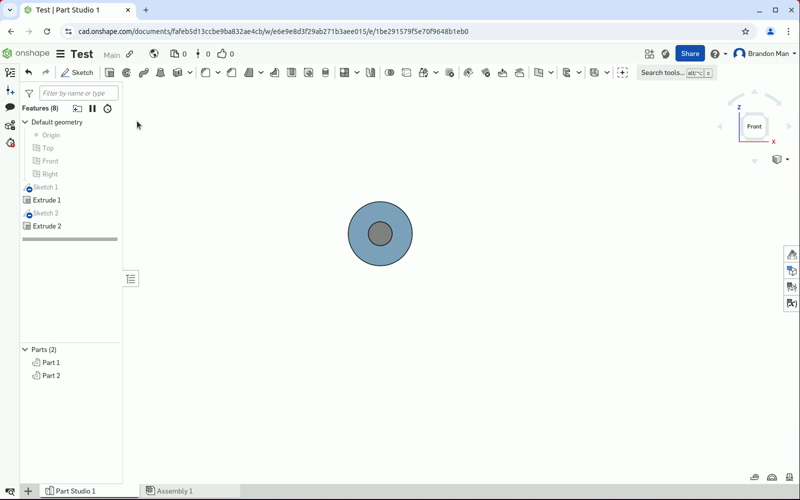
mouse_move(73, 189)
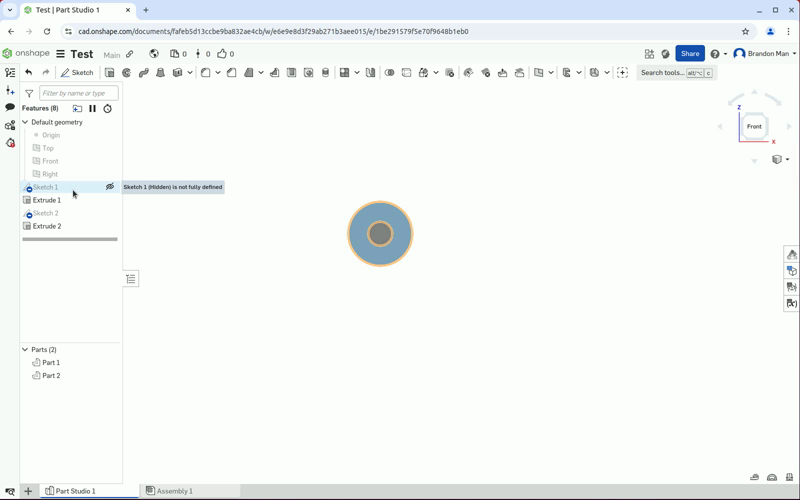
click(73, 189)
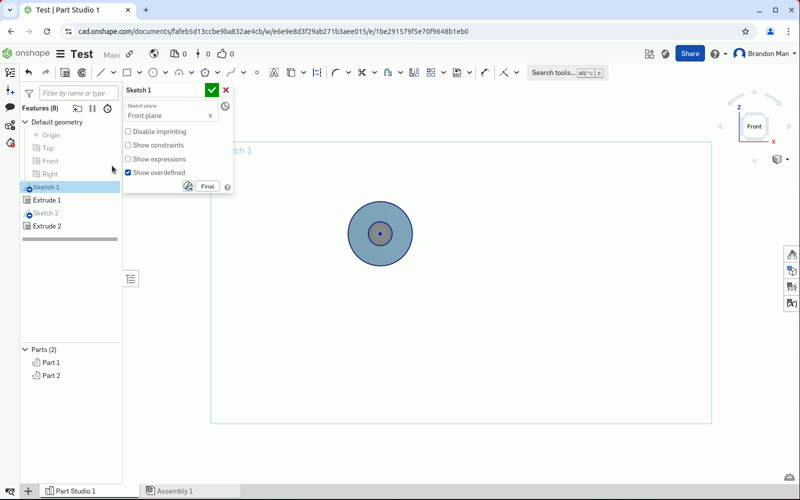
mouse_move(229, 92)
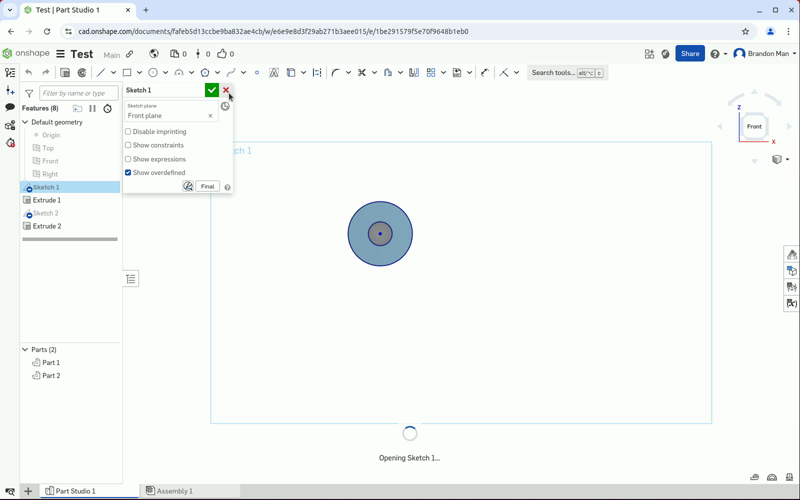
click(229, 92)
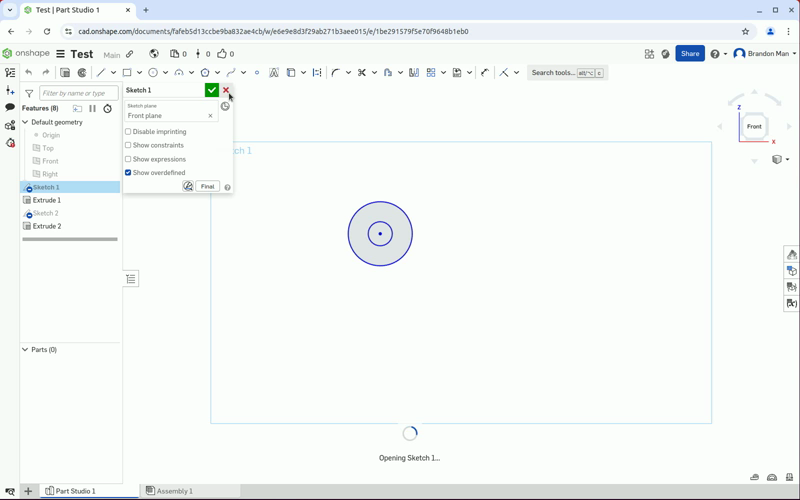
key(shift+s)
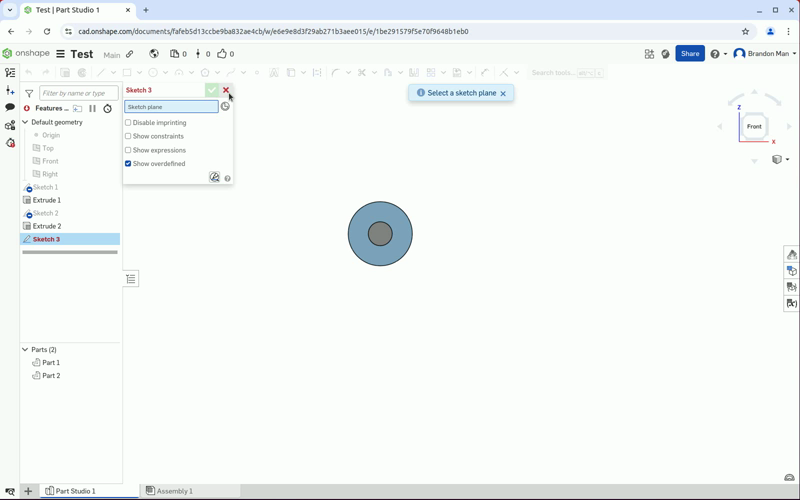
mouse_move(73, 163)
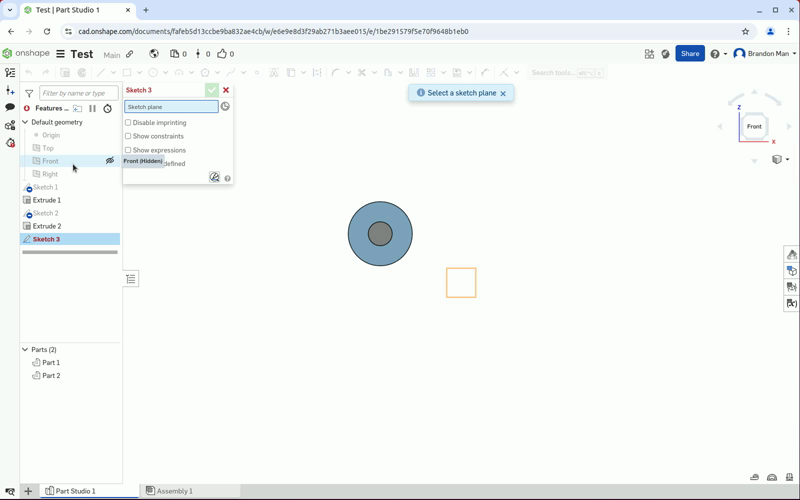
click(73, 163)
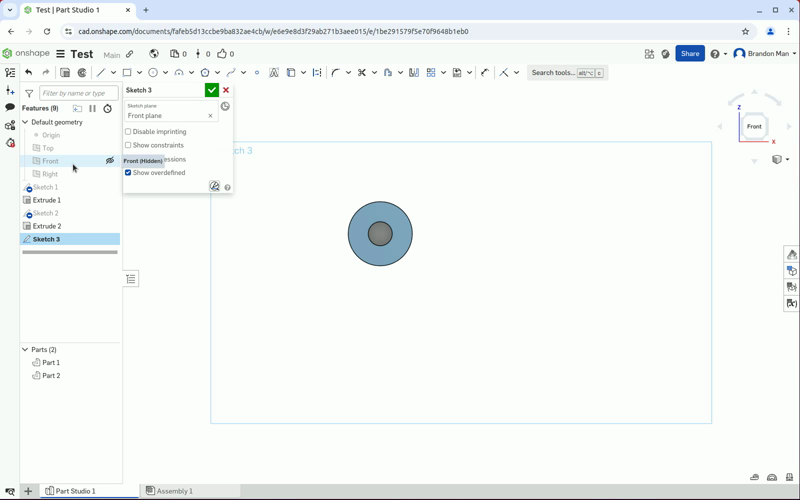
mouse_move(73, 352)
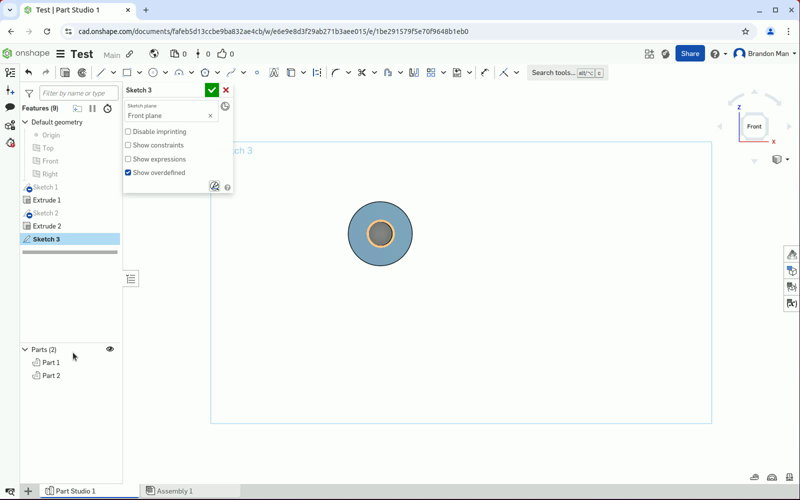
key(y)
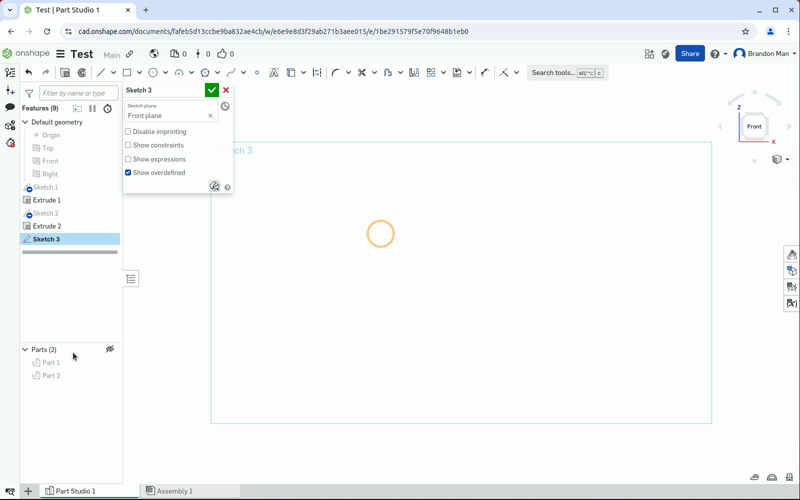
key(c)
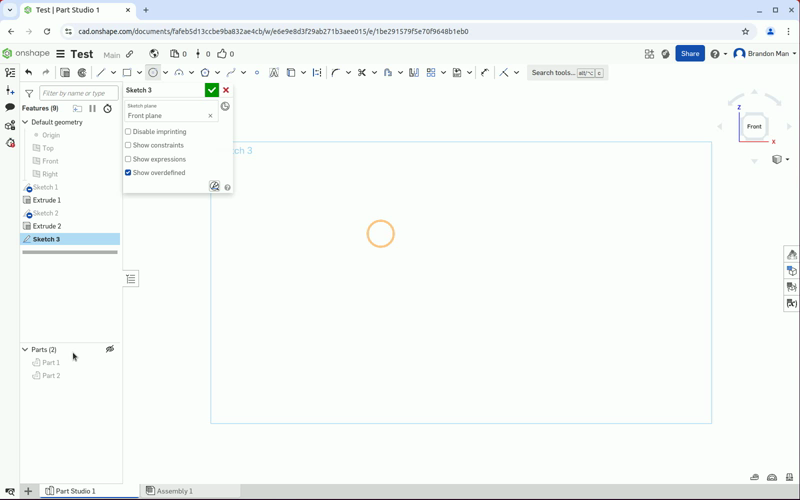
key_down(shift)
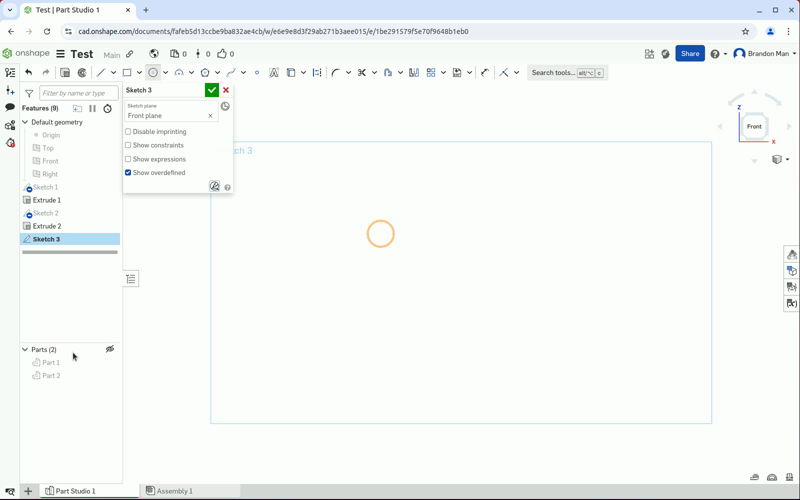
mouse_move(380, 233)
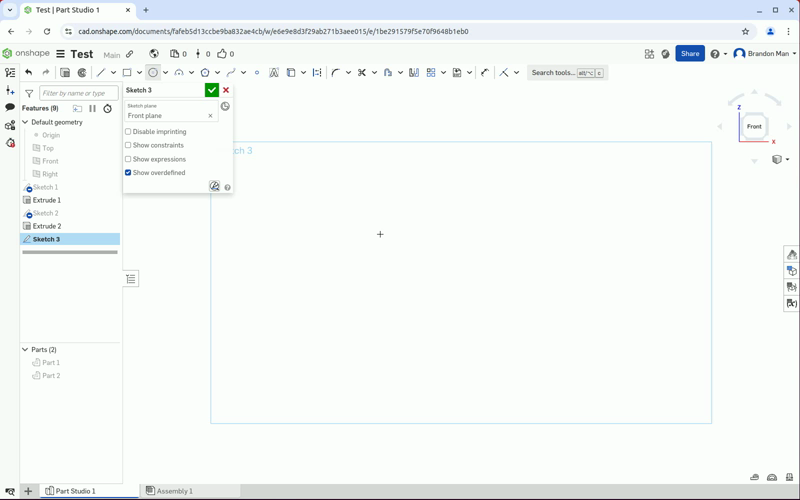
click(380, 233)
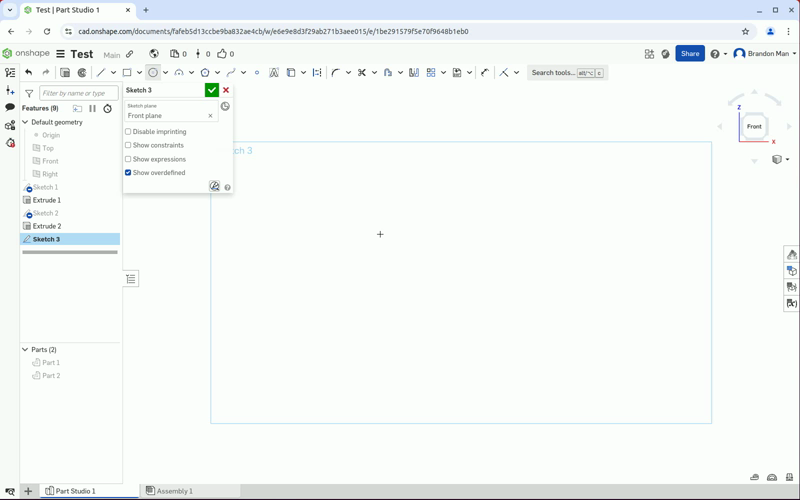
key_up(shift)
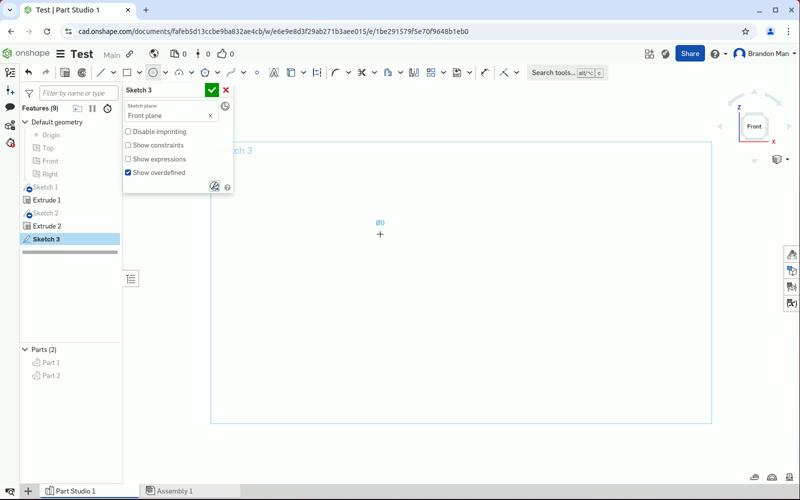
mouse_move(412, 233)
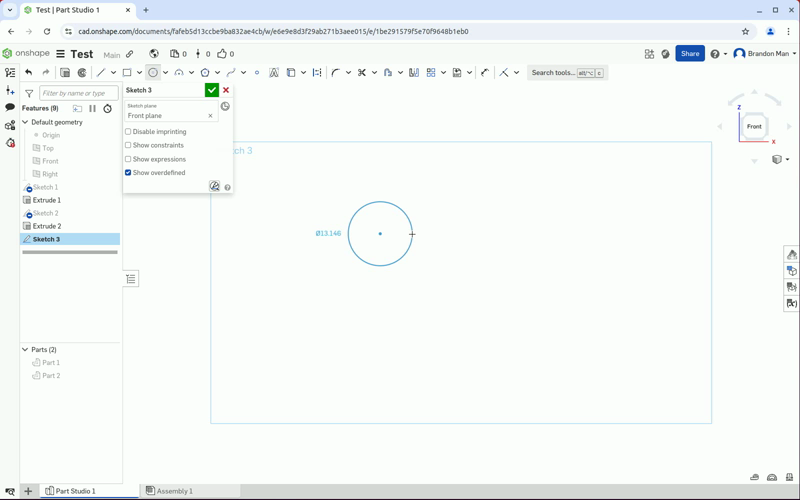
click(412, 233)
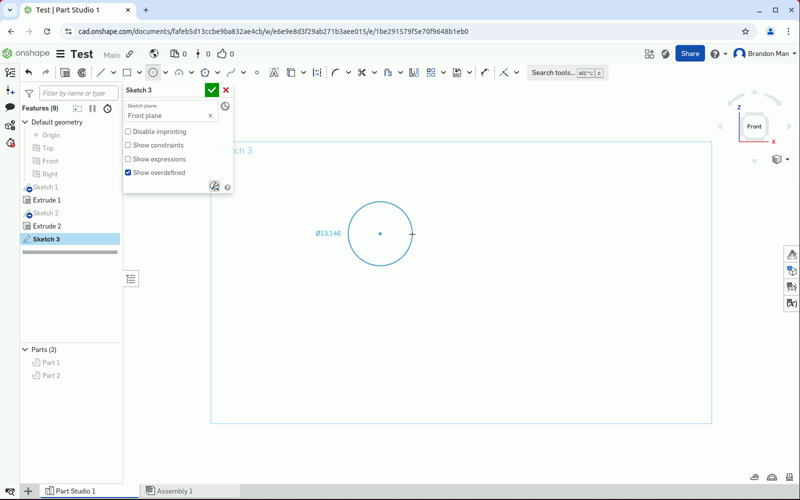
key(esc)
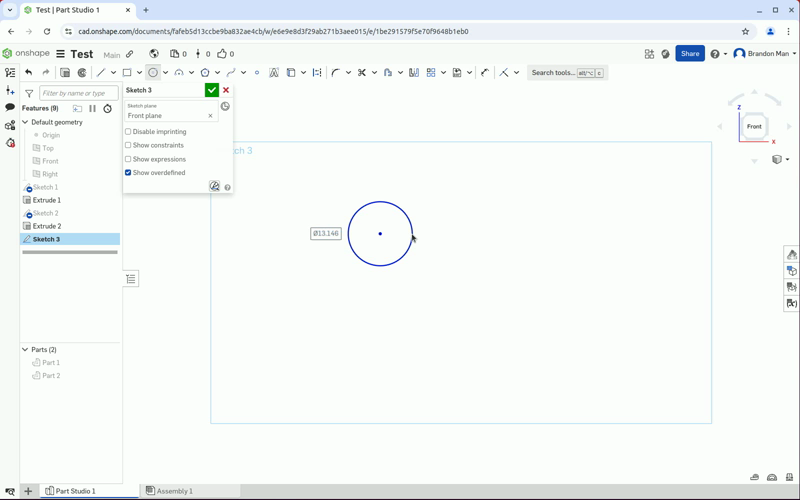
key(c)
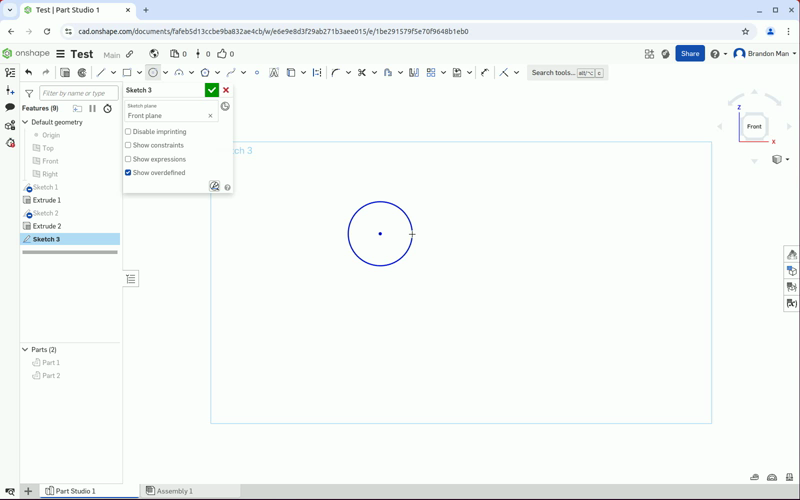
key_down(shift)
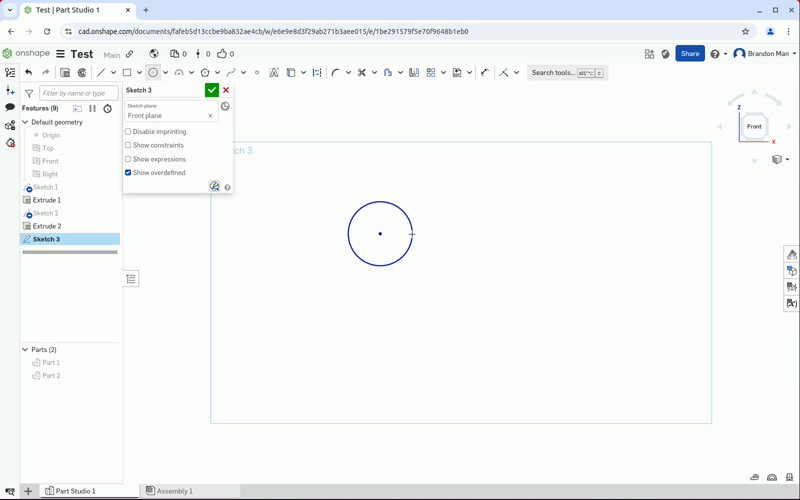
mouse_move(380, 233)
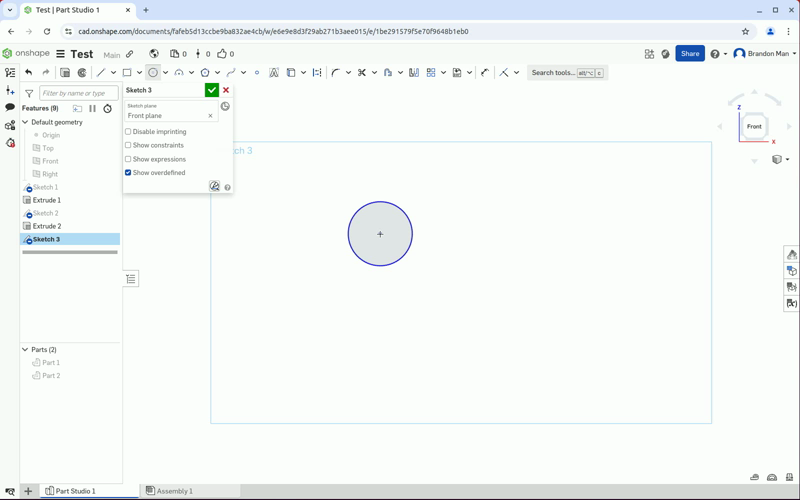
click(380, 233)
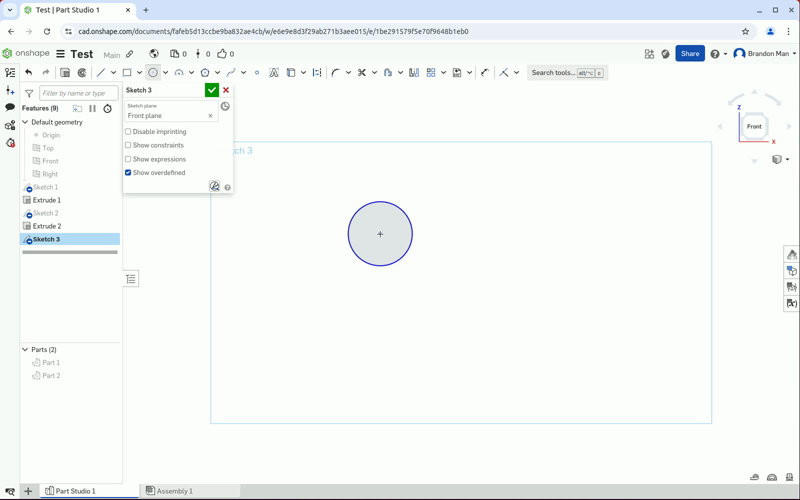
key_up(shift)
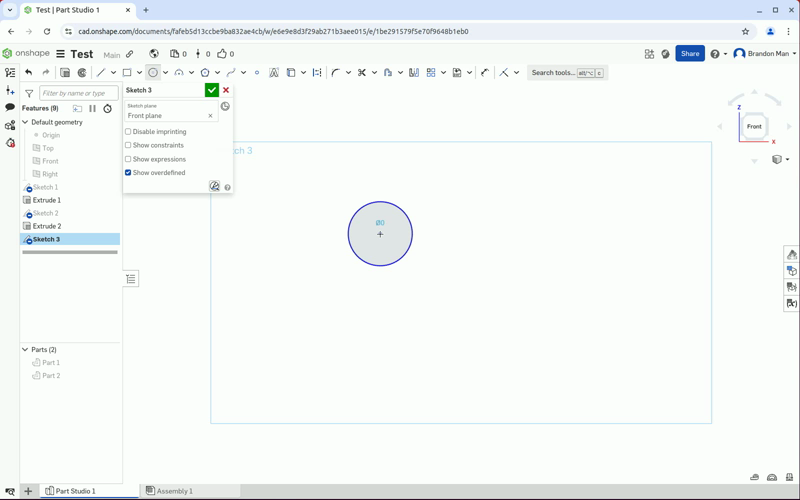
mouse_move(392, 233)
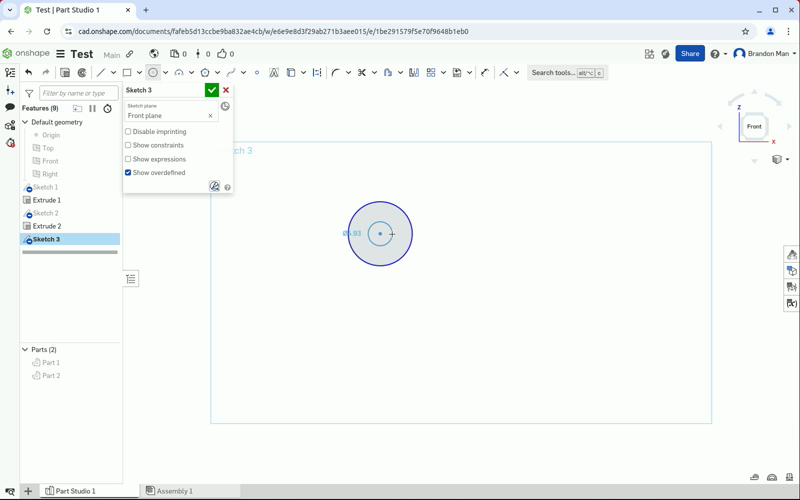
click(392, 233)
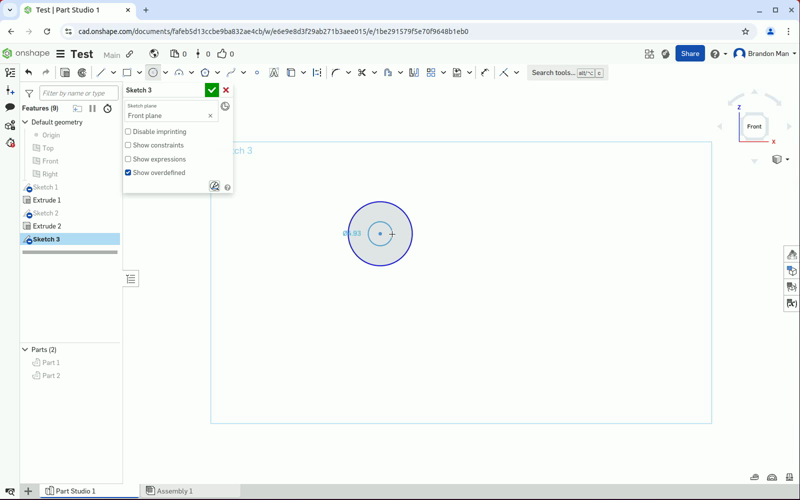
key(esc)
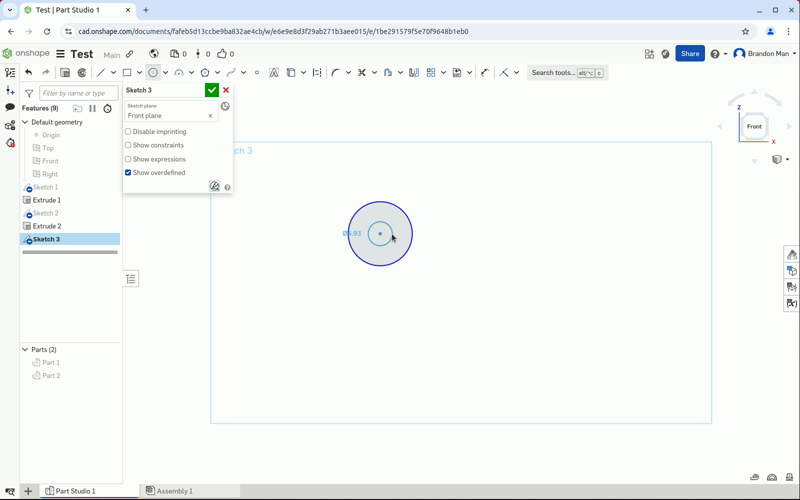
mouse_move(366, 221)
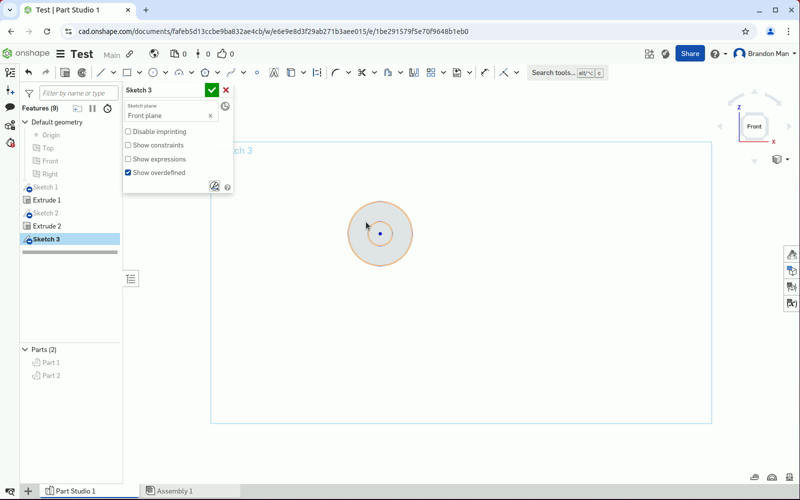
click(366, 221)
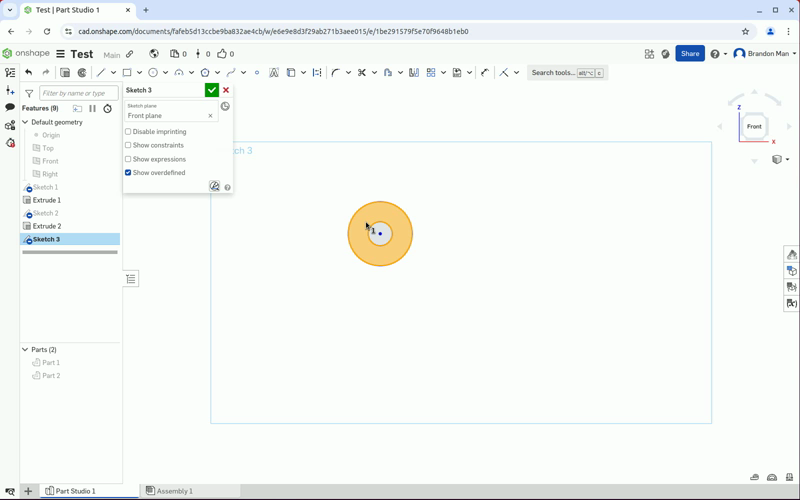
mouse_move(73, 352)
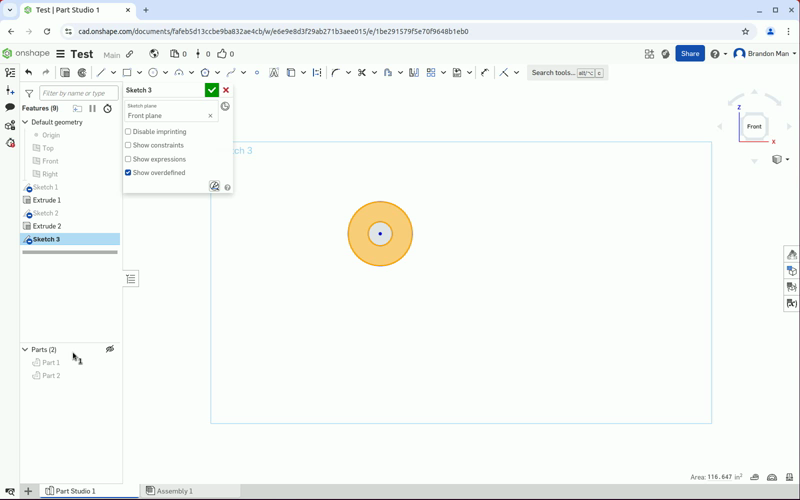
key(shift+y)
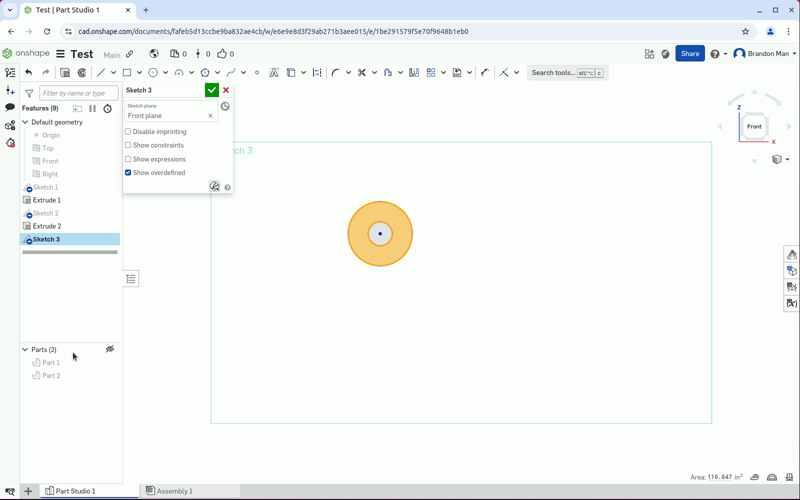
key(shift+e)
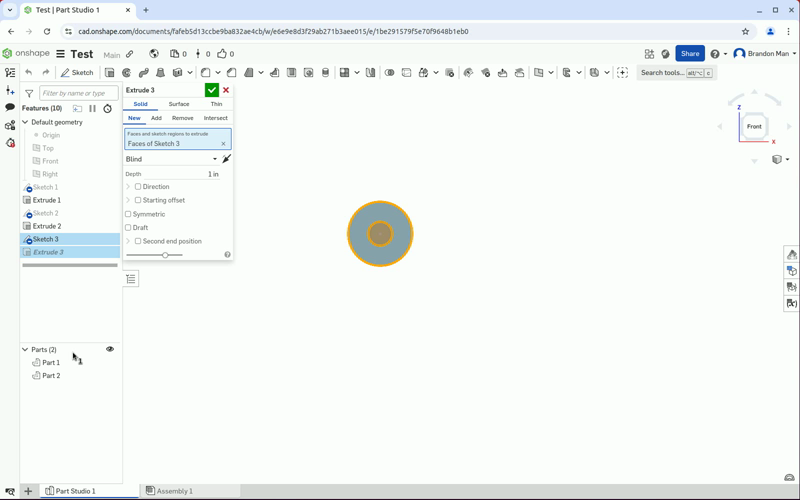
mouse_move(143, 106)
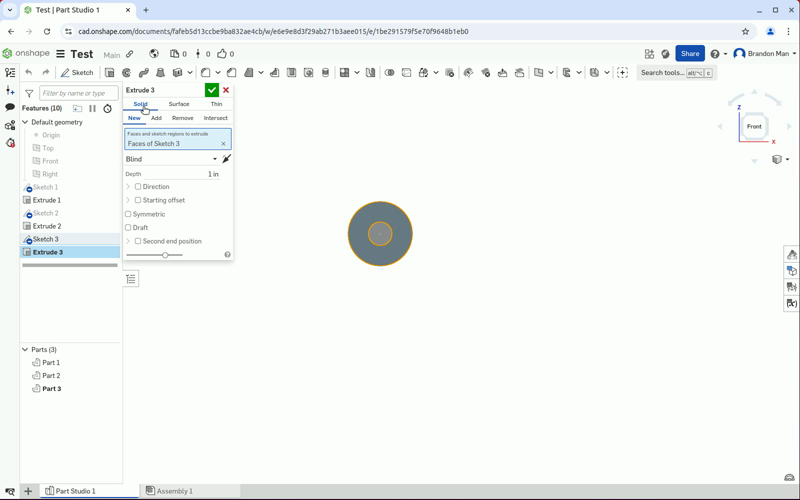
click(143, 106)
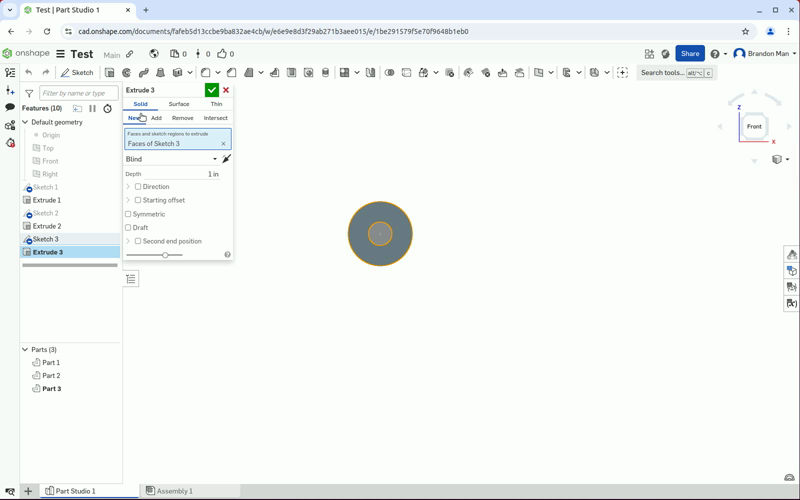
mouse_move(137, 120)
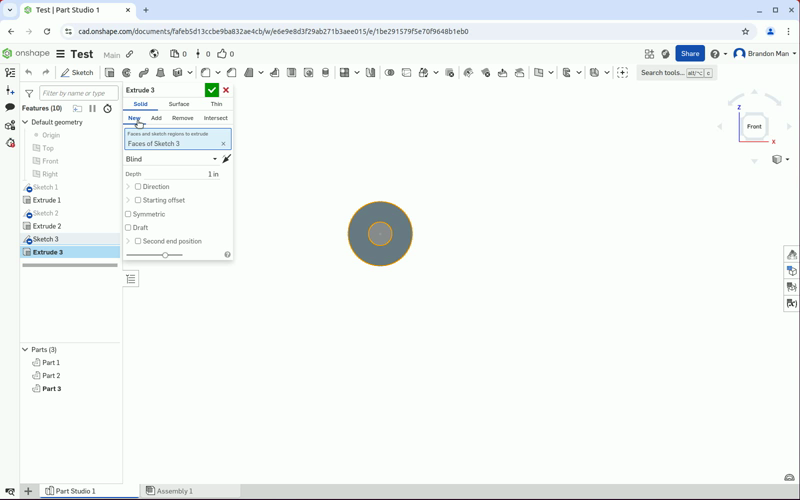
click(137, 120)
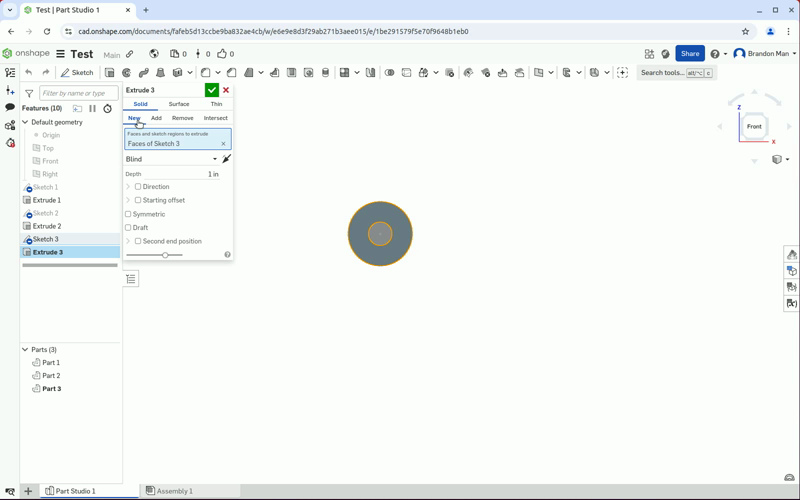
key(tab, 4)
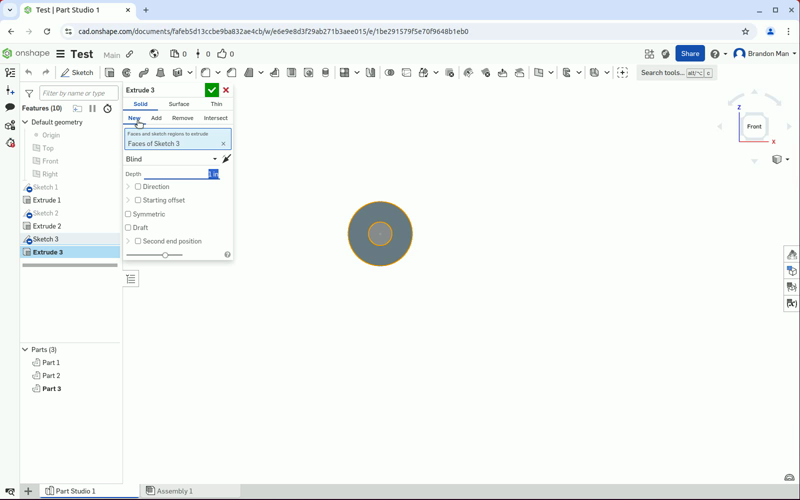
text(-1.926)
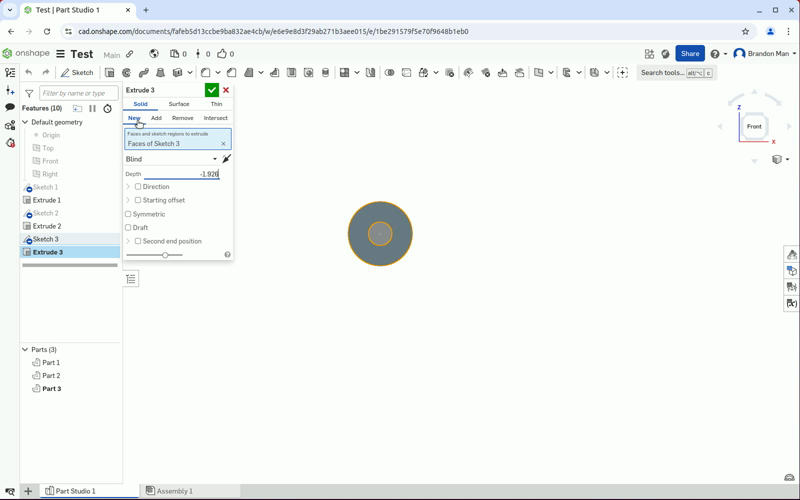
key(enter)
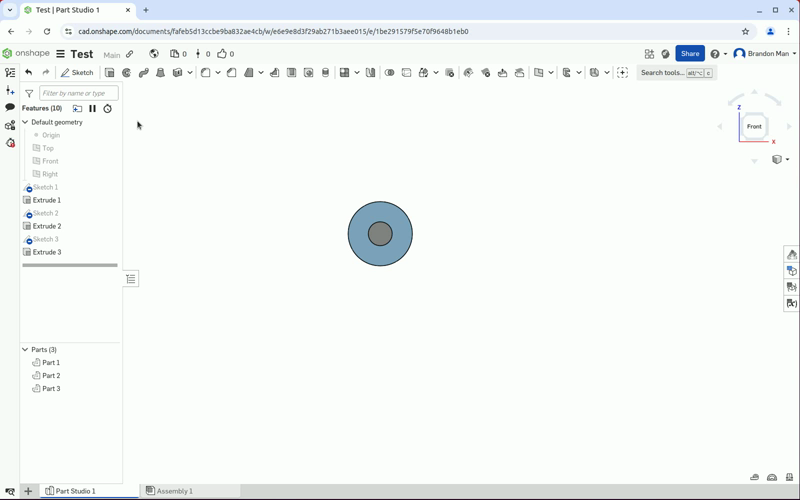
key(shift+h)
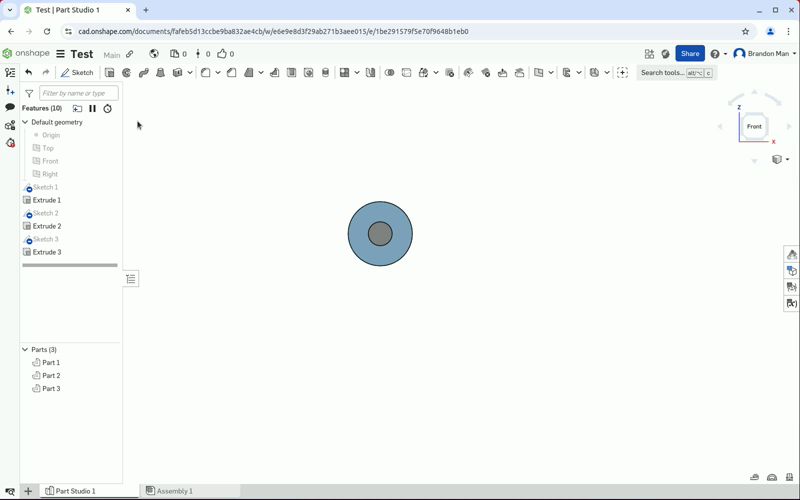
key(shift+h)
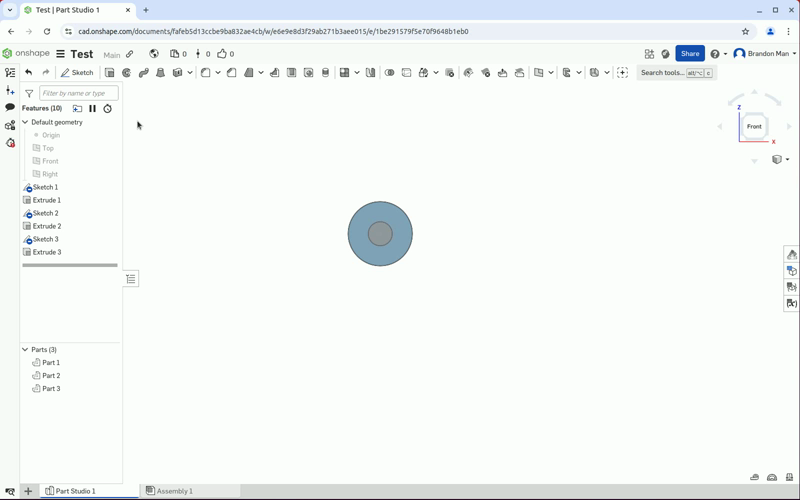
key(shift+7)
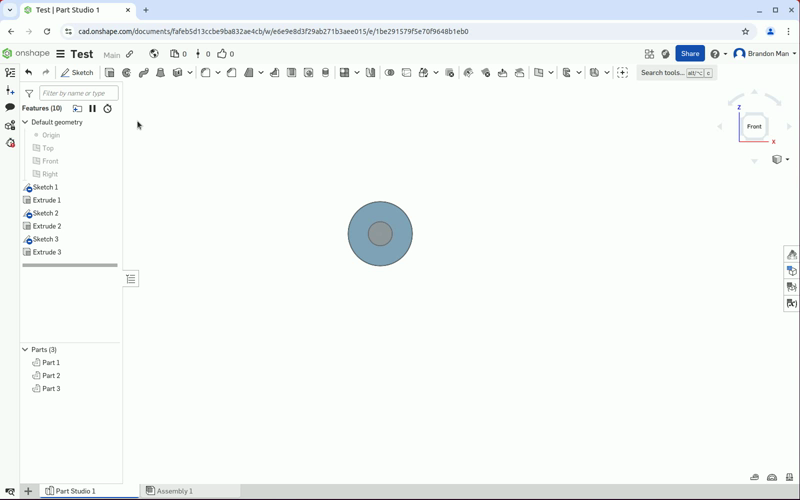
key(left, 2)
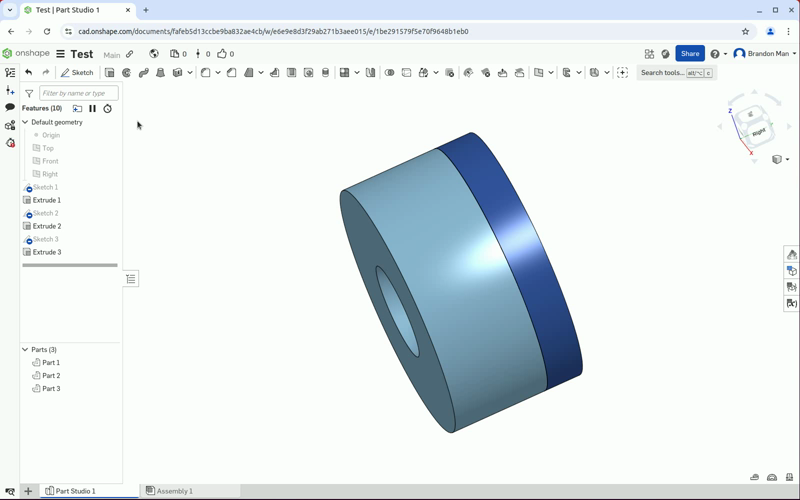
key(down, 2)
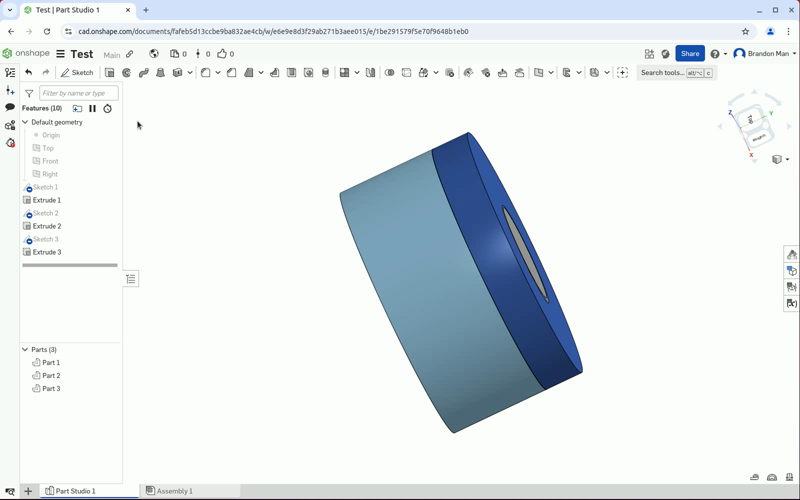
key(up, 2)
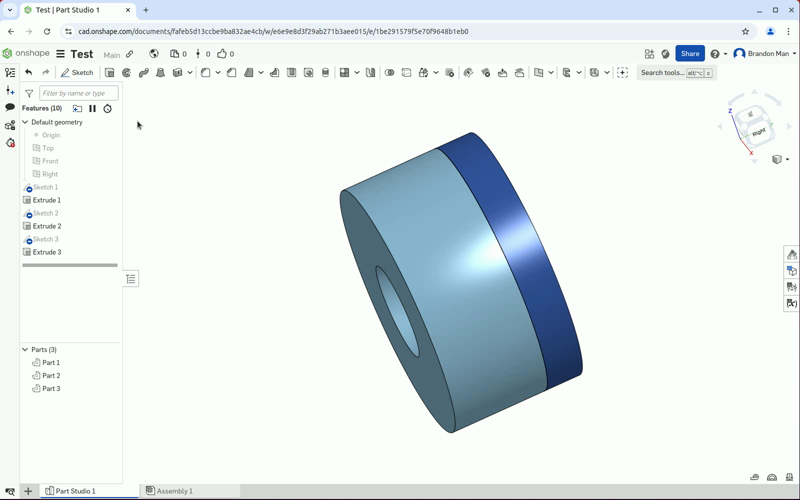
key(right, 2)
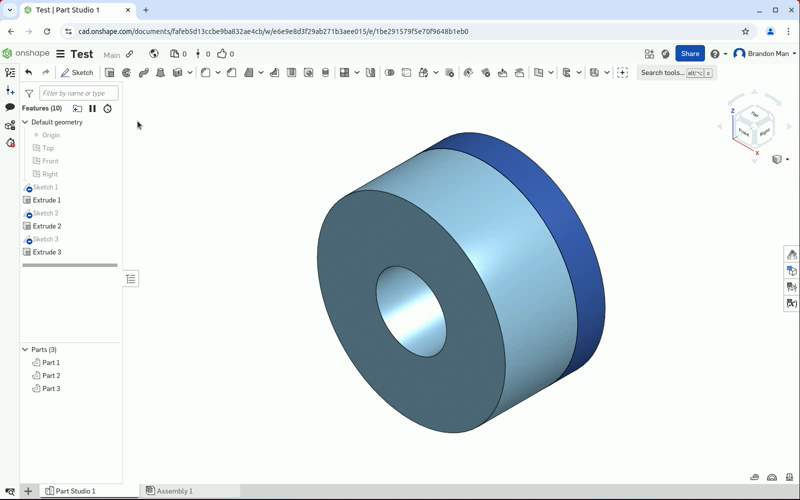
mouse_move(73, 189)
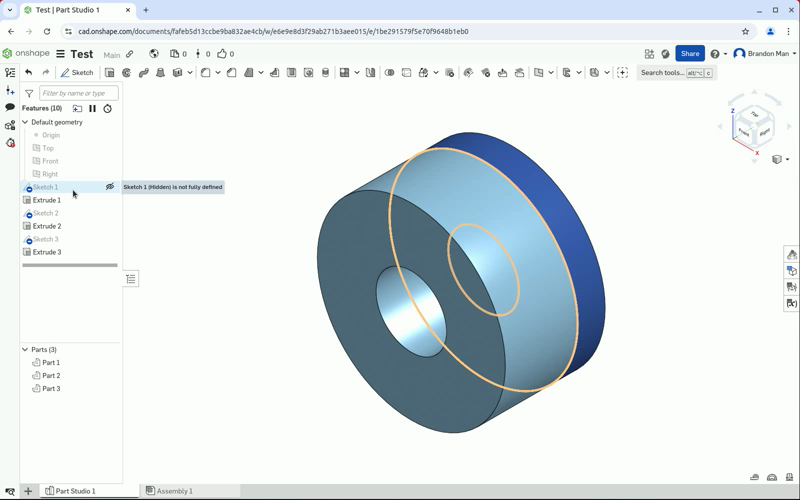
click(73, 189)